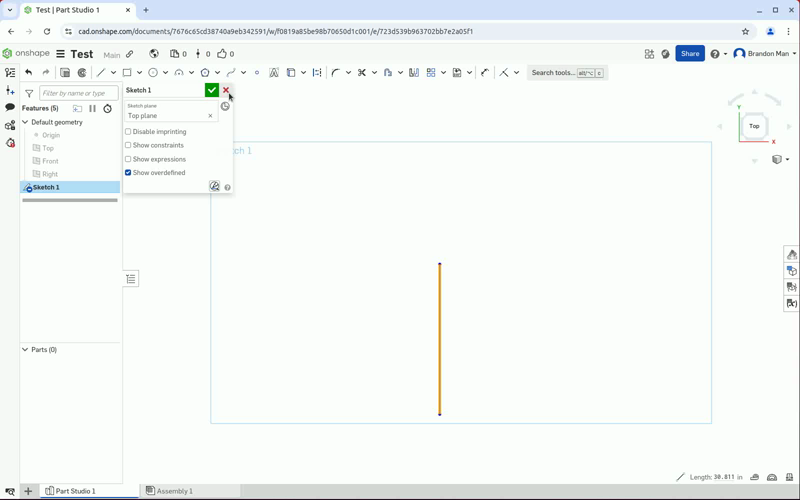
key(shift+h)
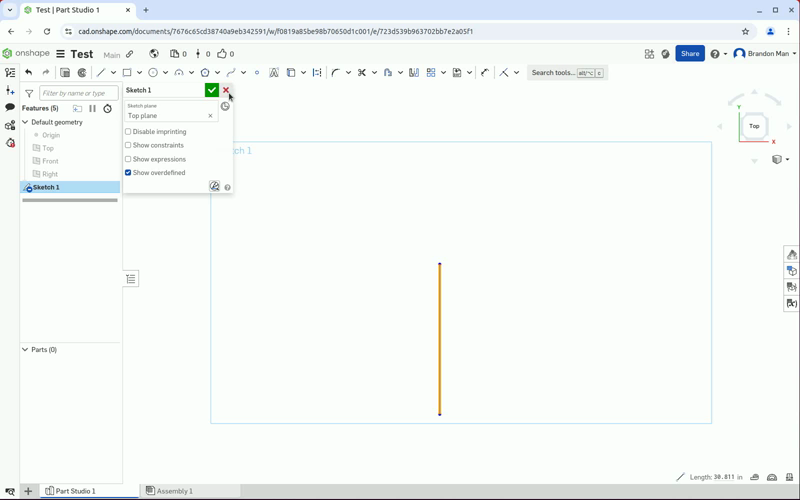
key(shift+s)
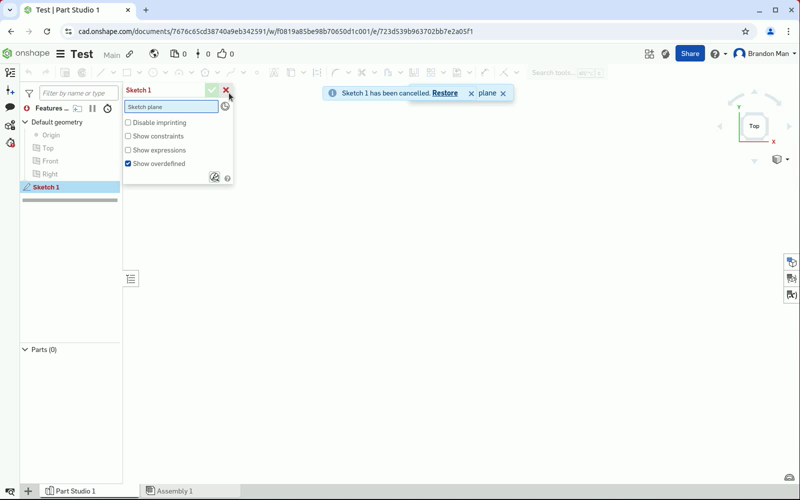
mouse_move(73, 150)
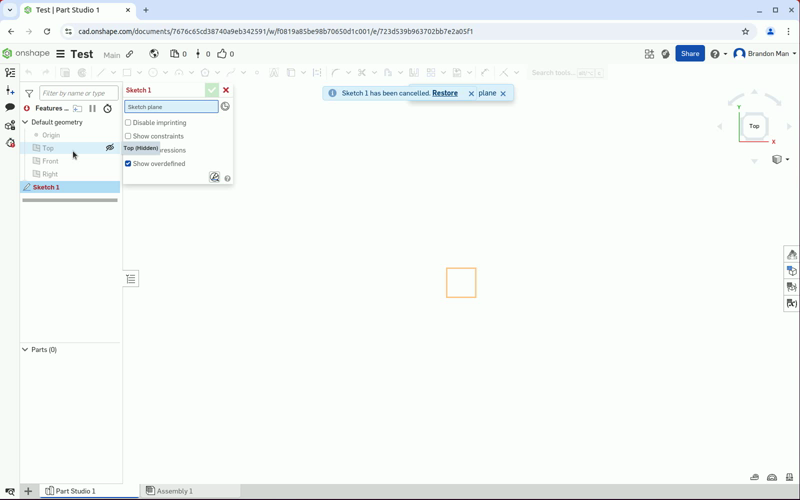
click(73, 150)
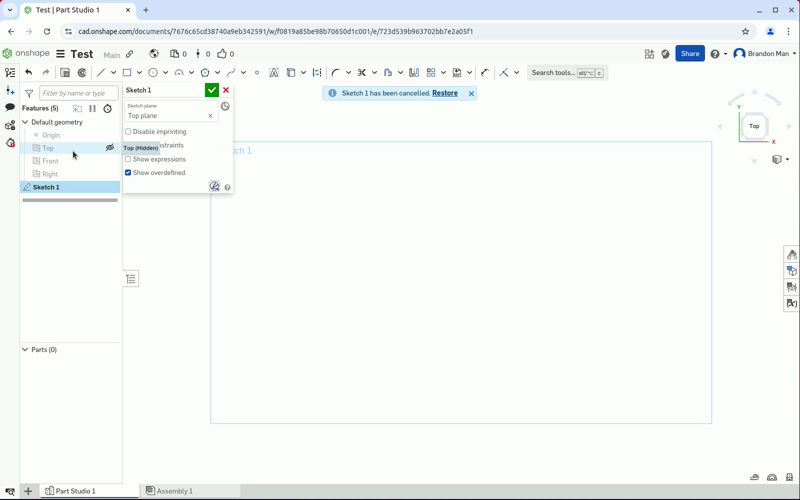
mouse_move(73, 352)
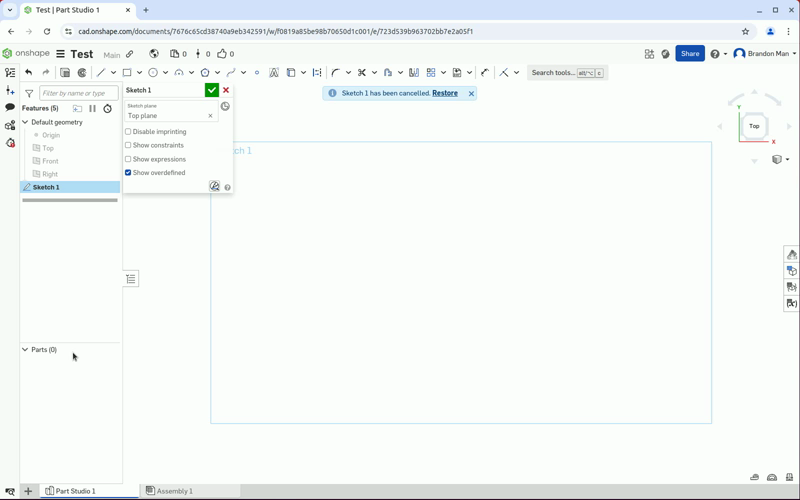
key(y)
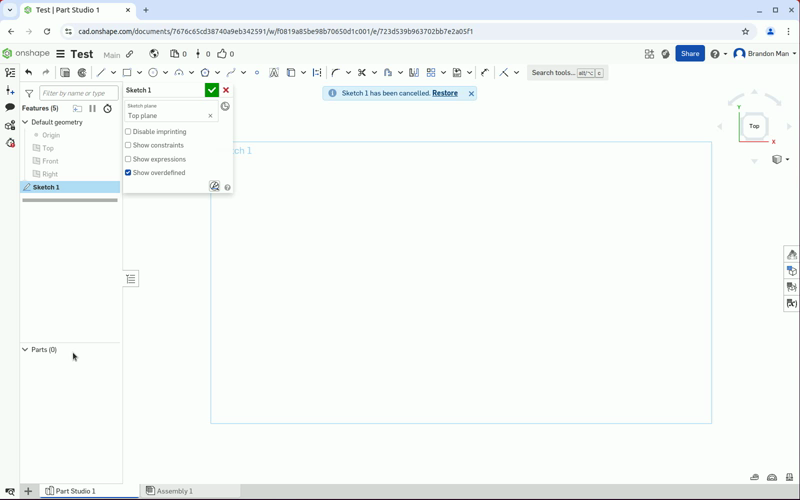
key(c)
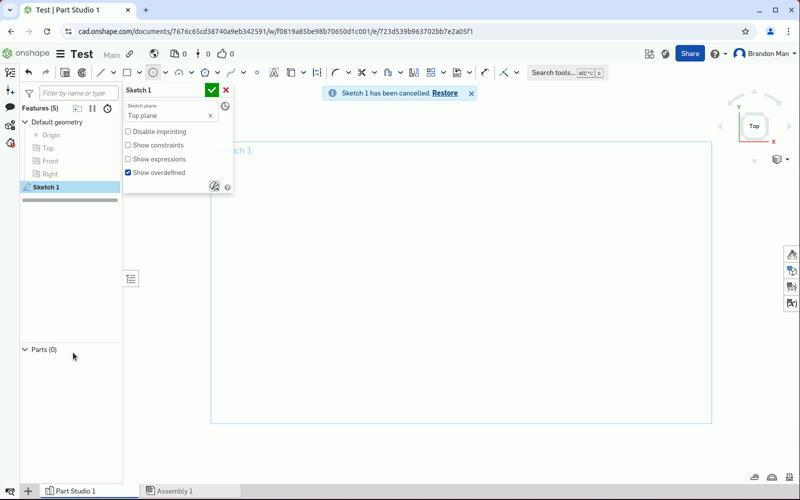
key_down(shift)
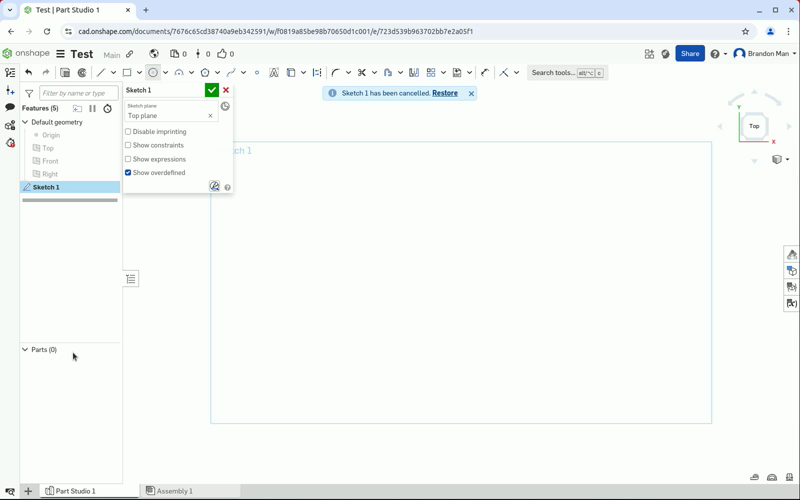
mouse_move(460, 282)
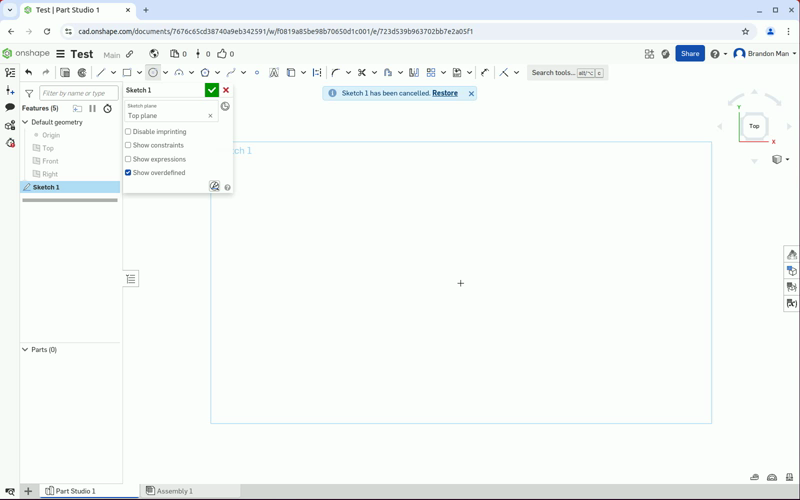
click(460, 282)
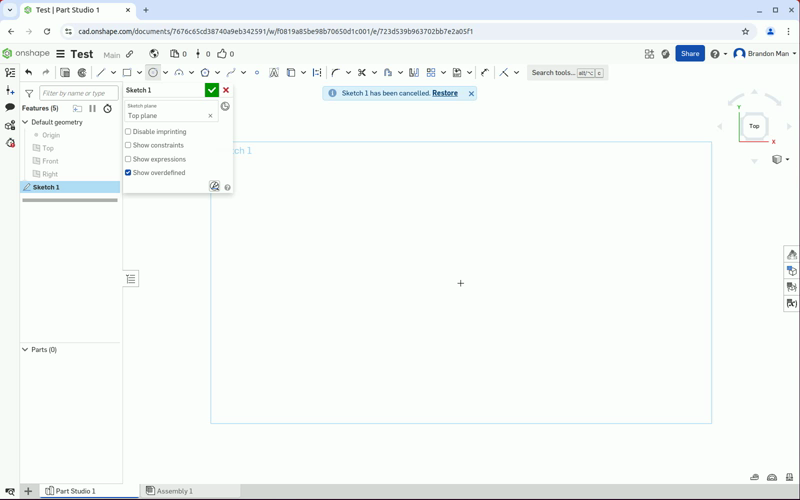
key_up(shift)
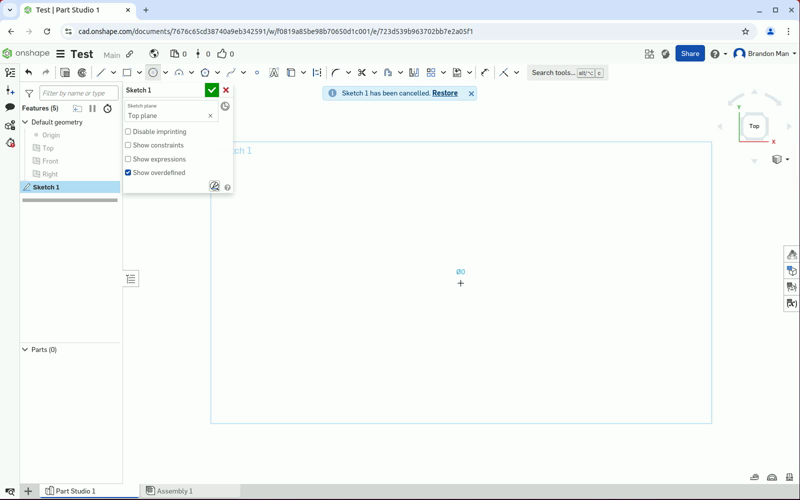
mouse_move(530, 282)
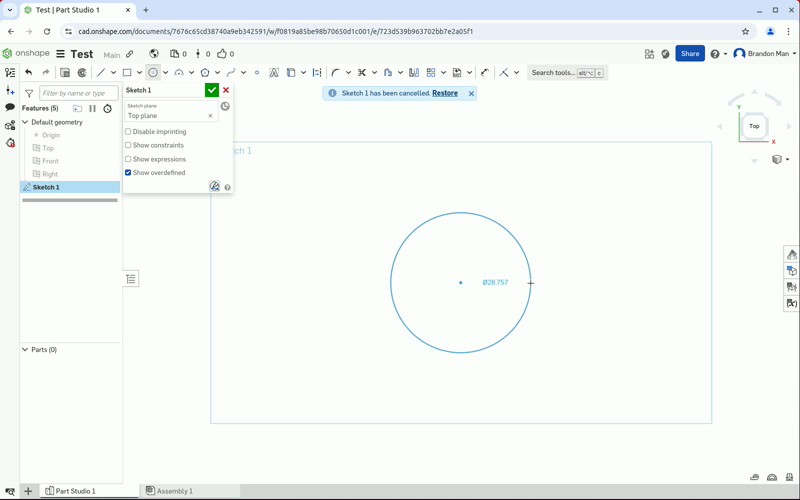
click(530, 282)
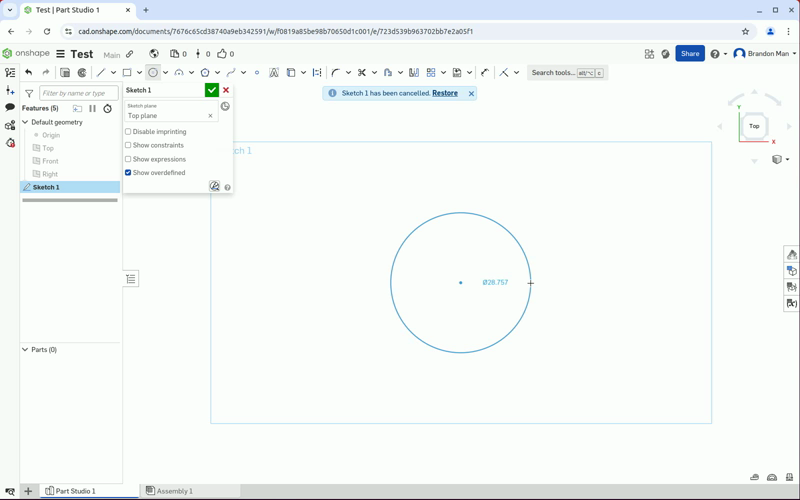
key(esc)
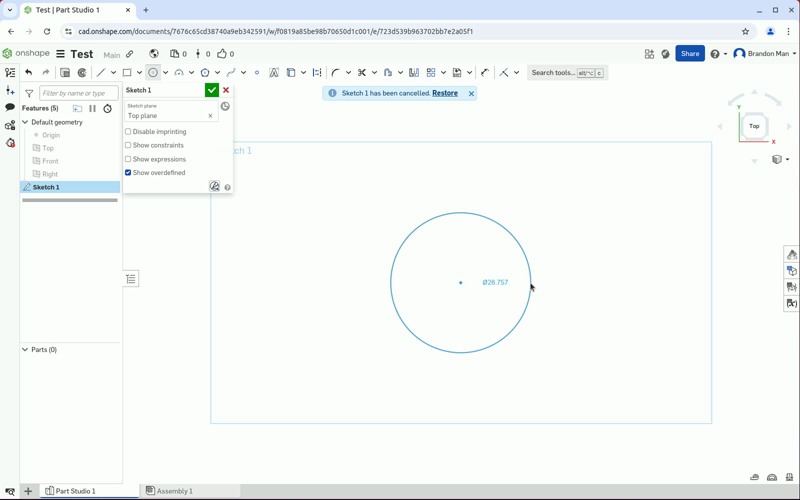
key(l)
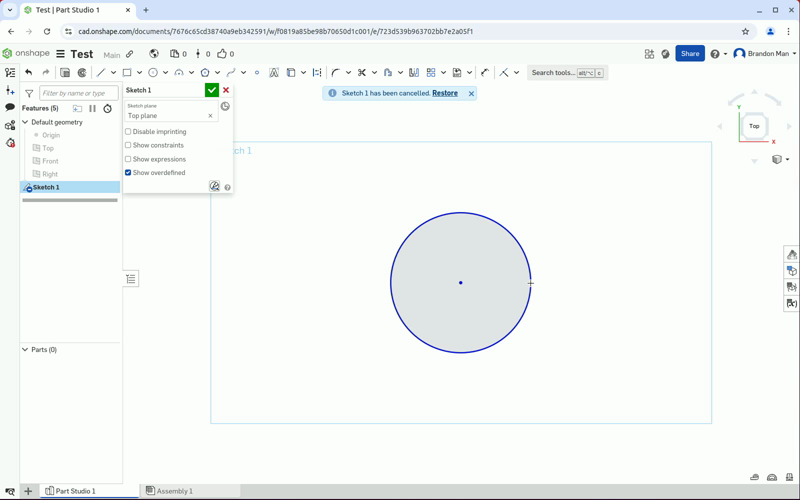
key_down(shift)
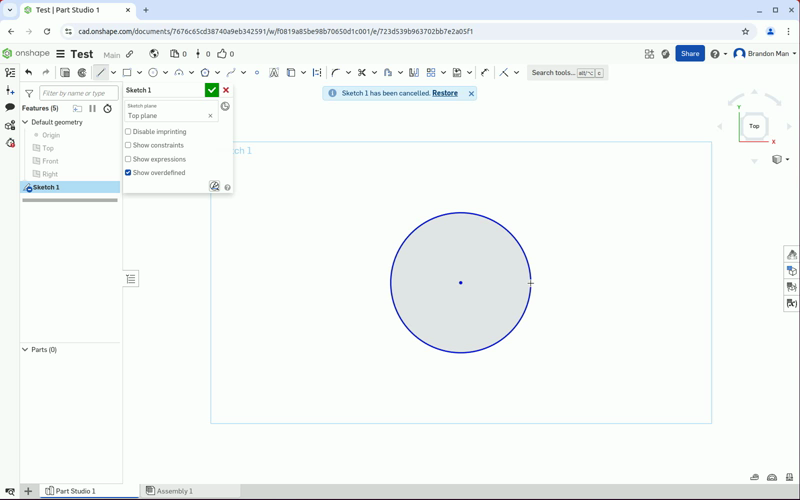
mouse_move(430, 299)
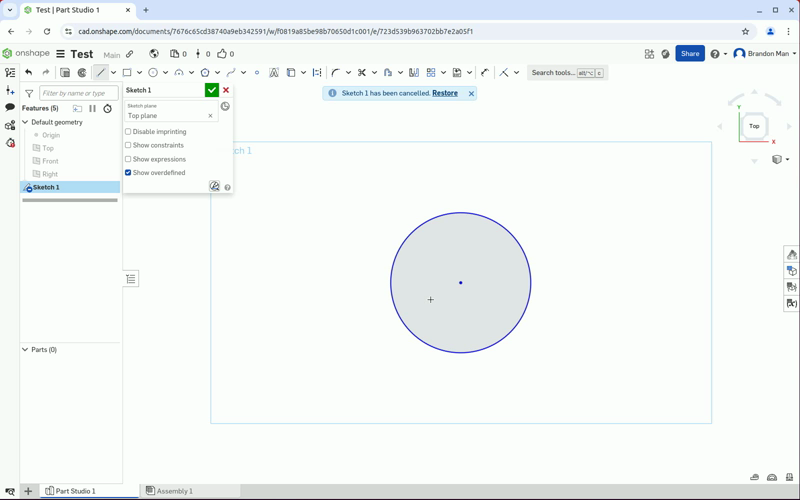
click(430, 299)
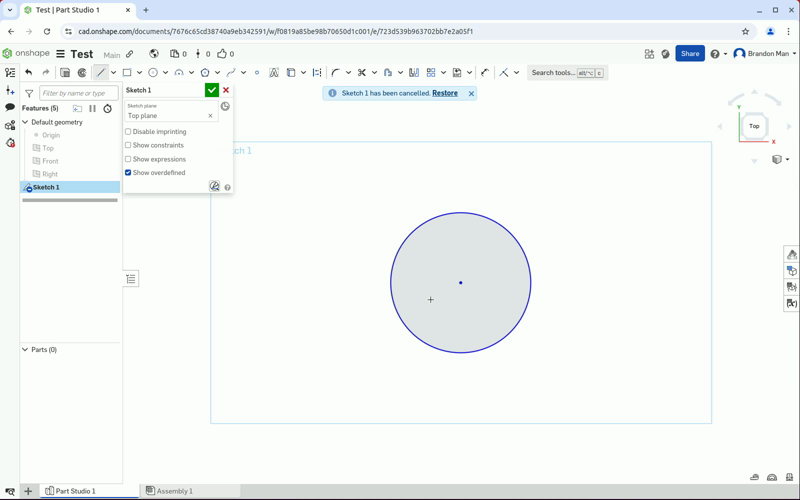
key_up(shift)
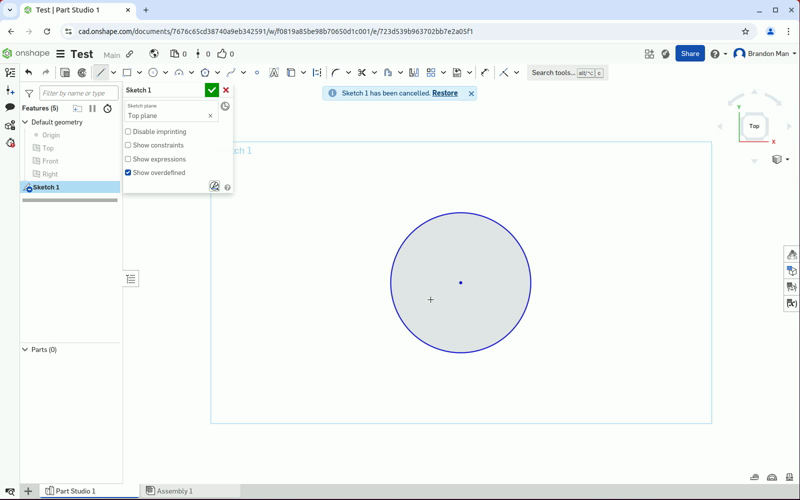
key_down(shift)
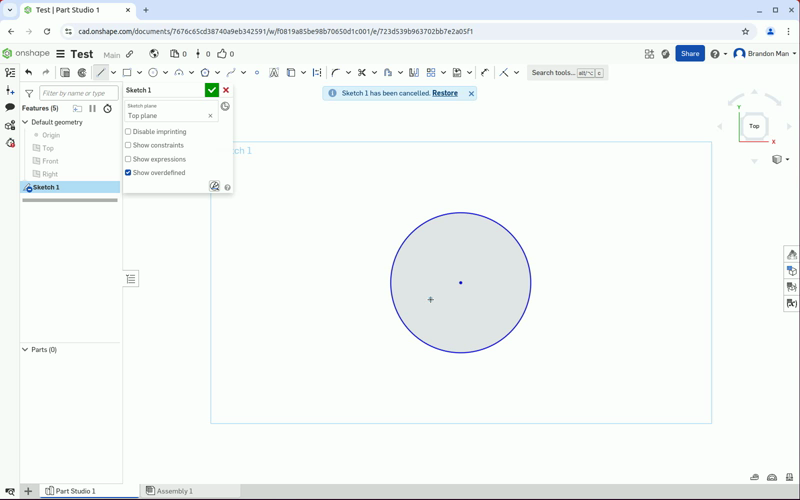
mouse_move(460, 299)
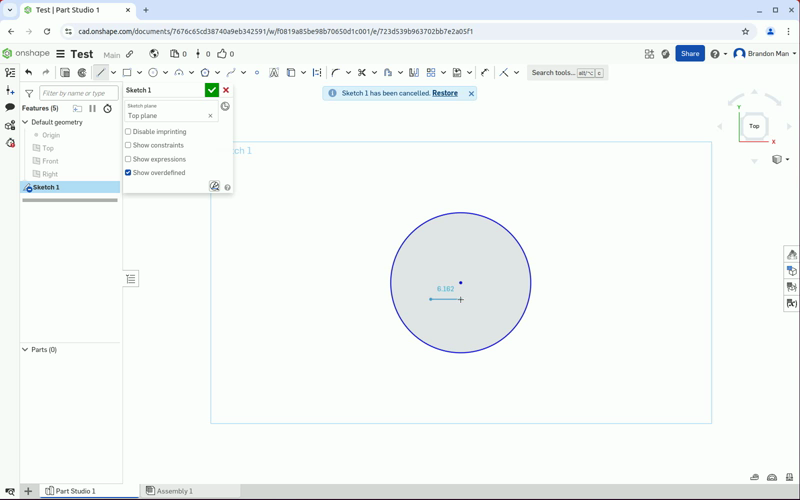
mouse_move(459, 317)
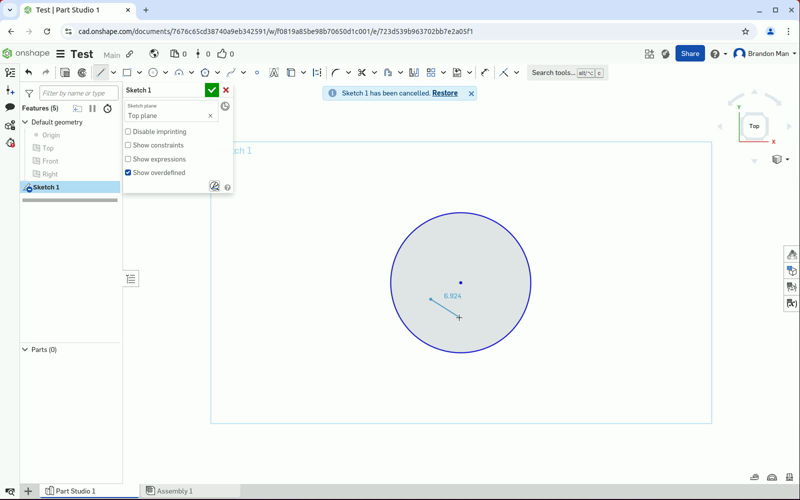
click(459, 317)
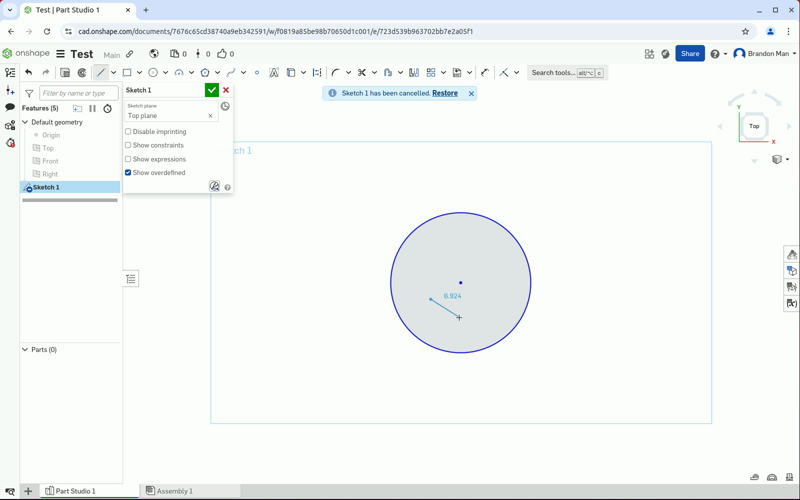
key_up(shift)
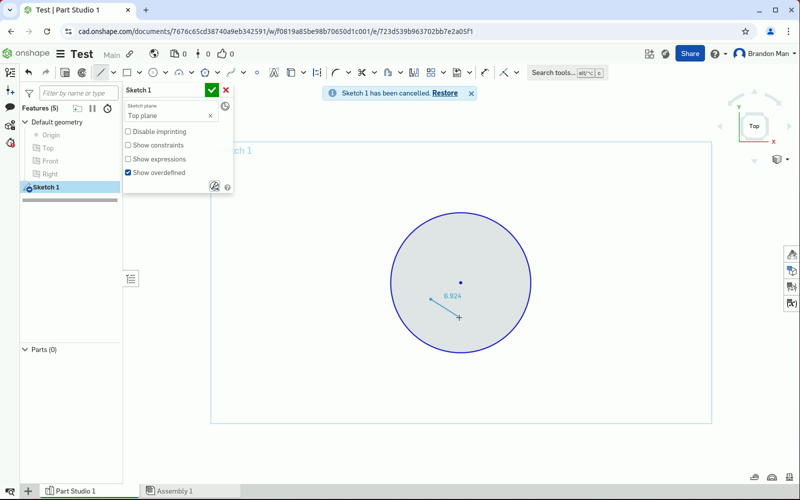
key_down(shift)
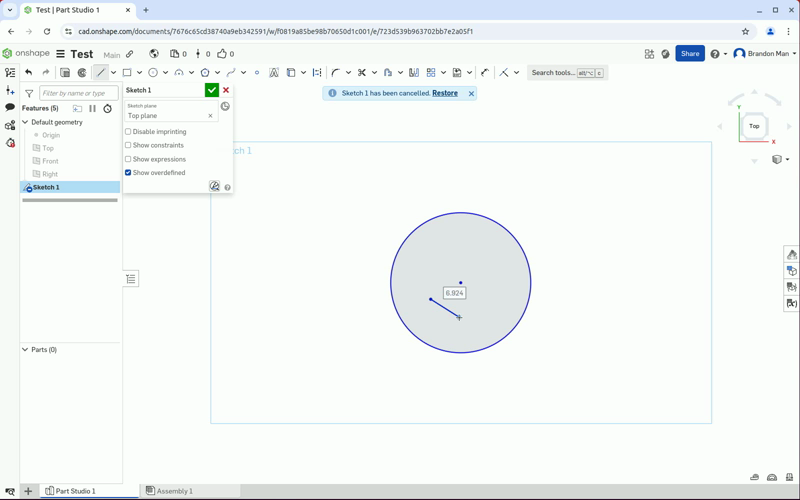
mouse_move(489, 317)
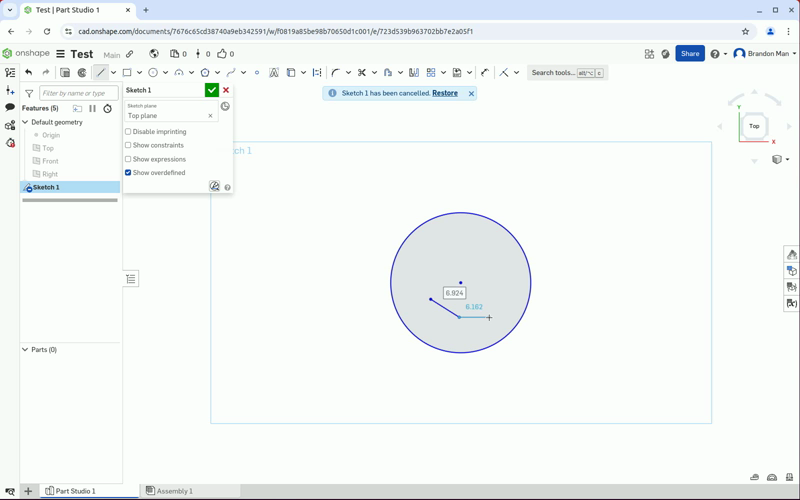
mouse_move(489, 299)
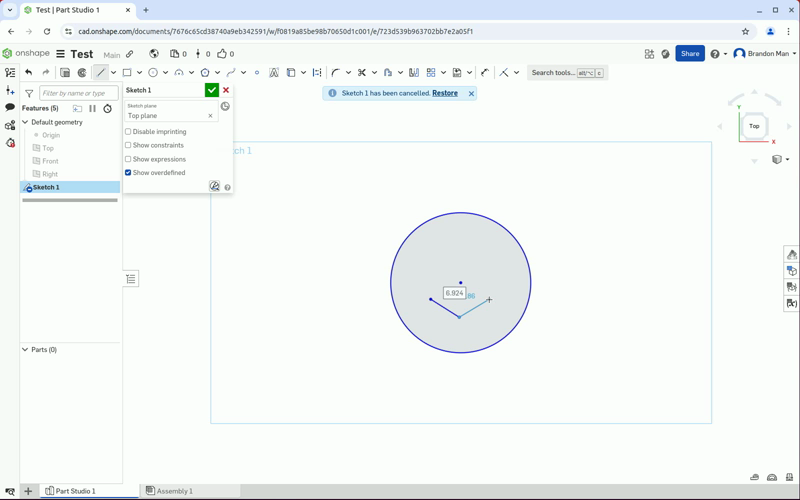
click(489, 299)
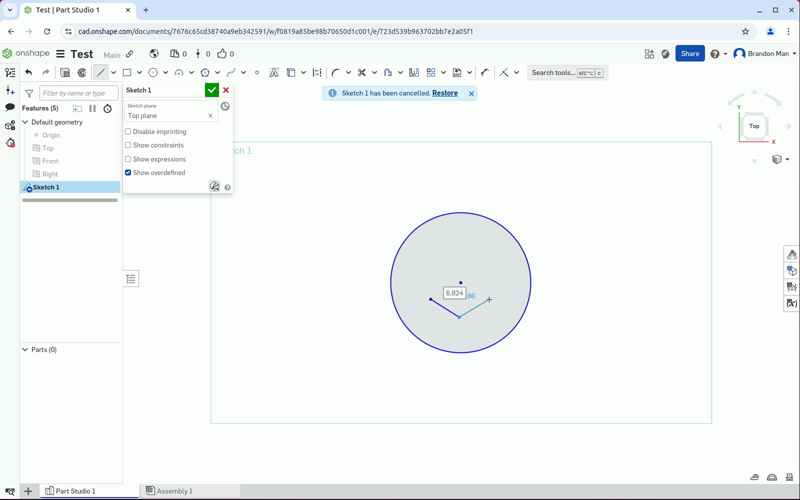
key_up(shift)
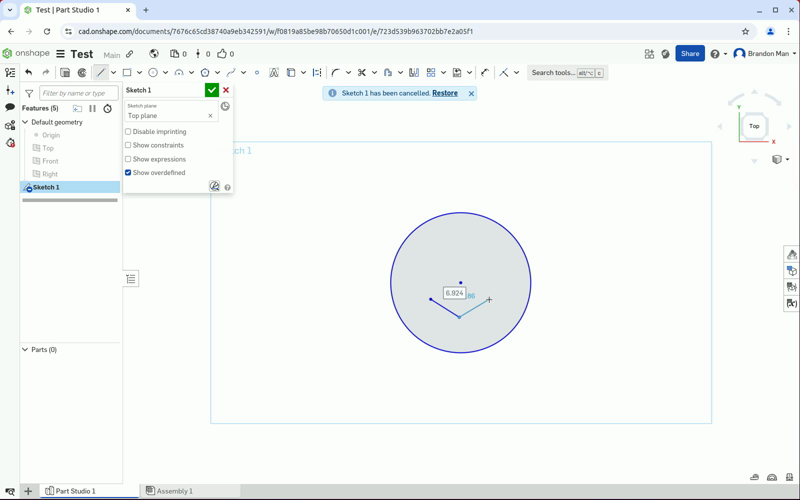
key_down(shift)
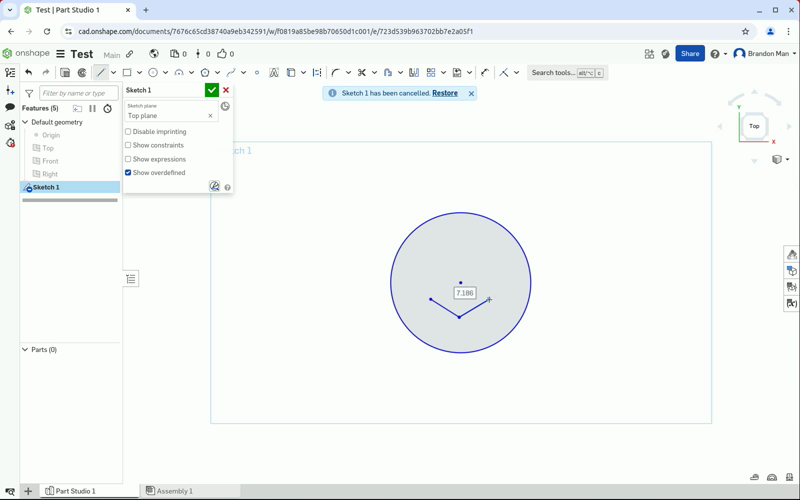
mouse_move(519, 299)
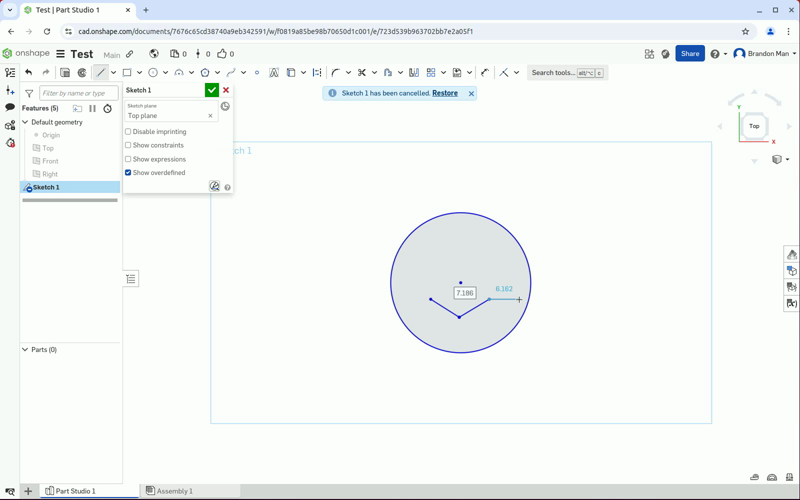
mouse_move(489, 266)
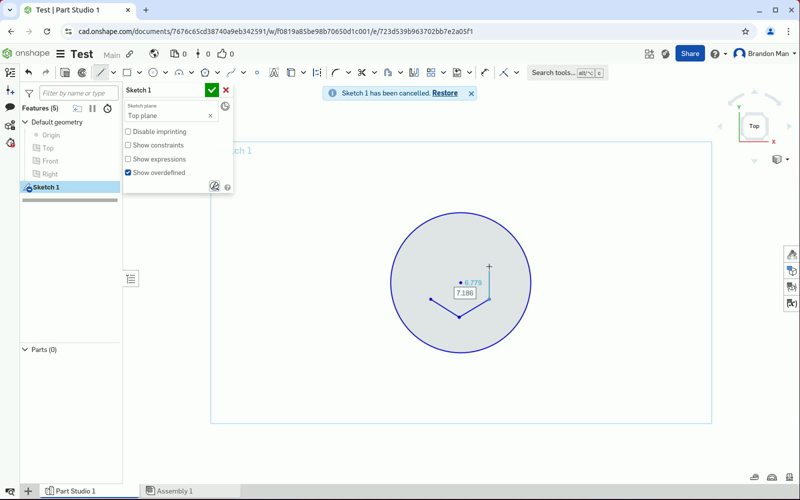
click(489, 266)
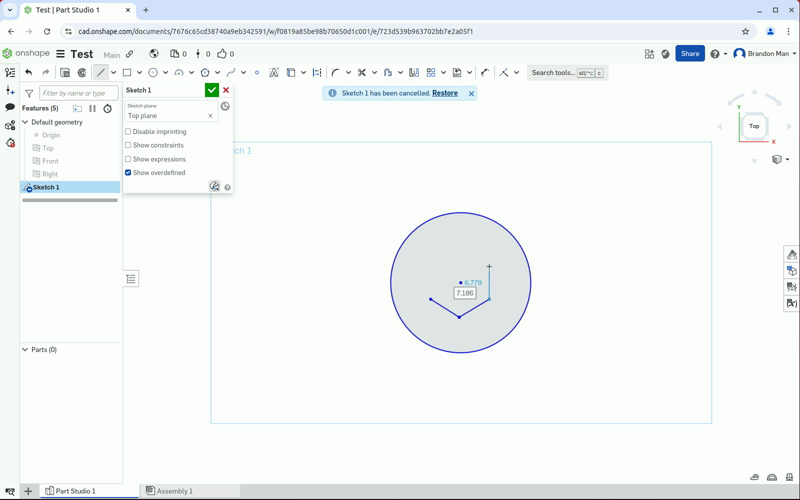
key_up(shift)
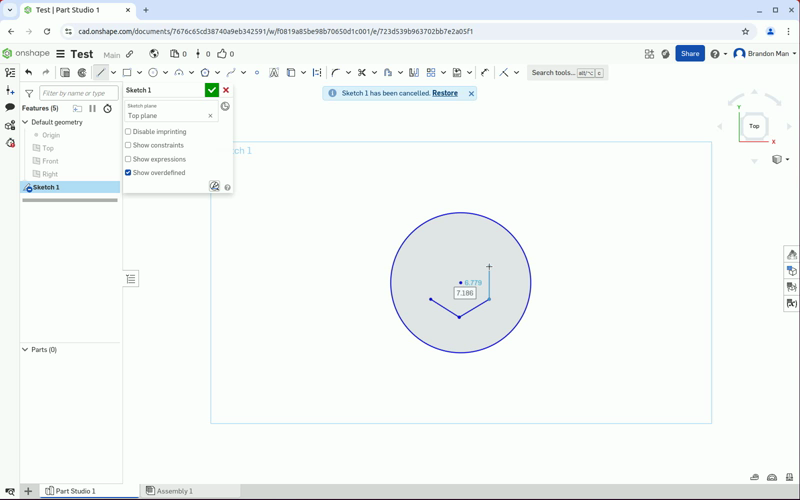
key_down(shift)
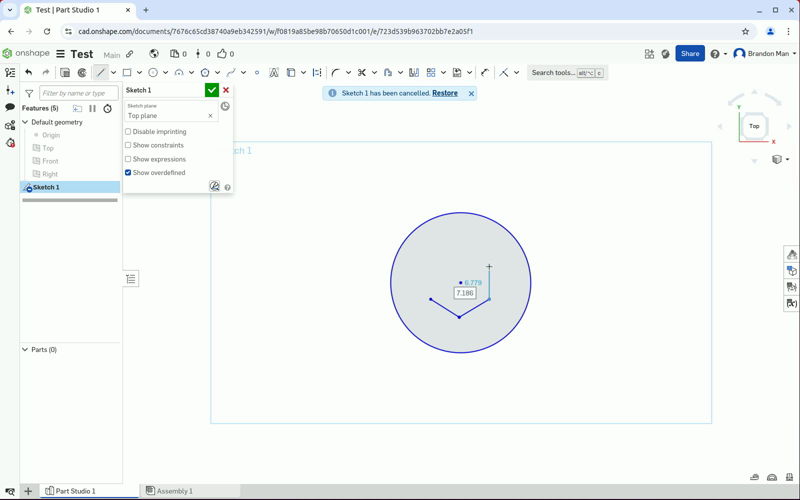
mouse_move(519, 266)
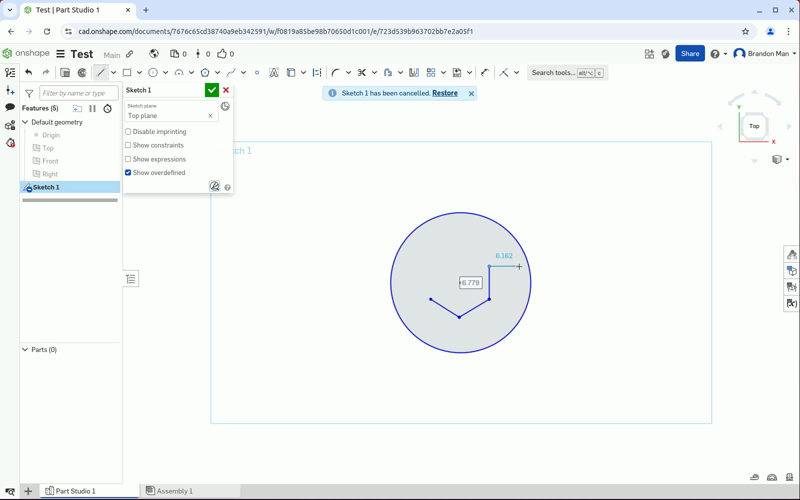
mouse_move(460, 248)
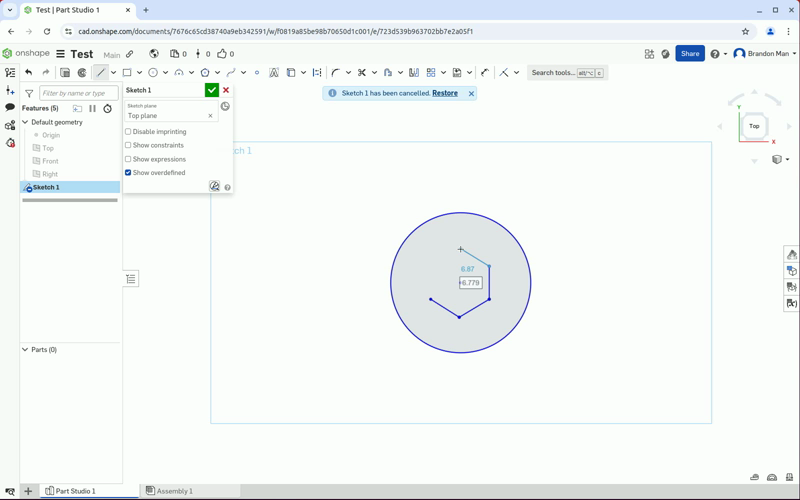
click(460, 248)
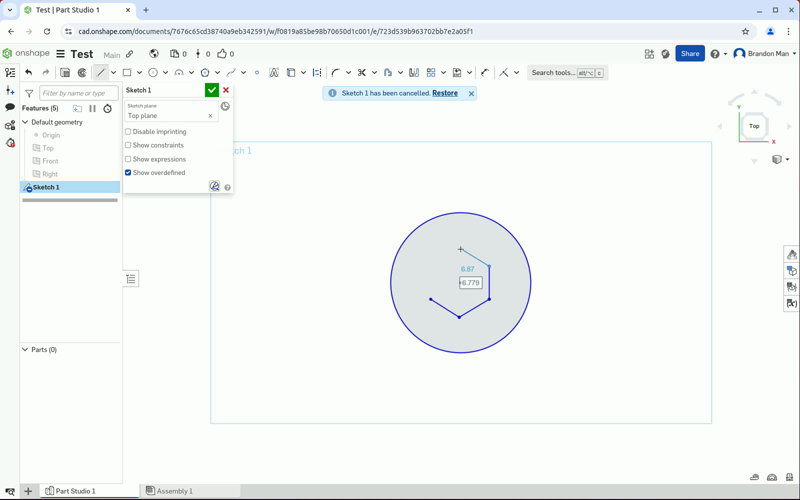
key_up(shift)
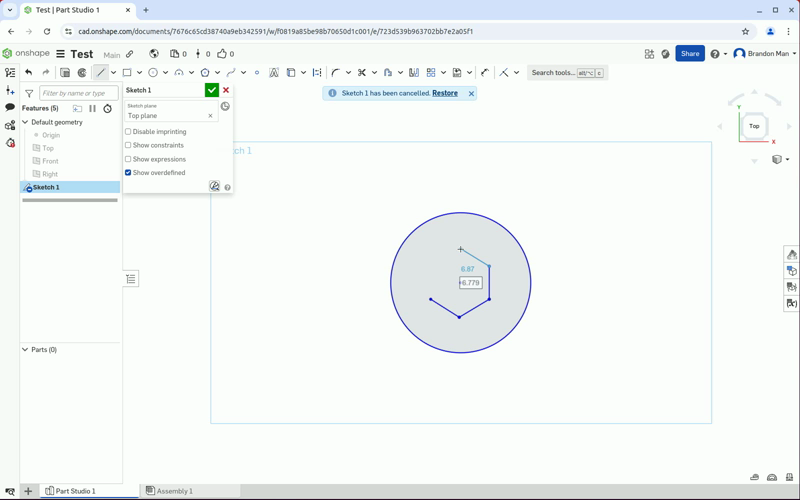
key_down(shift)
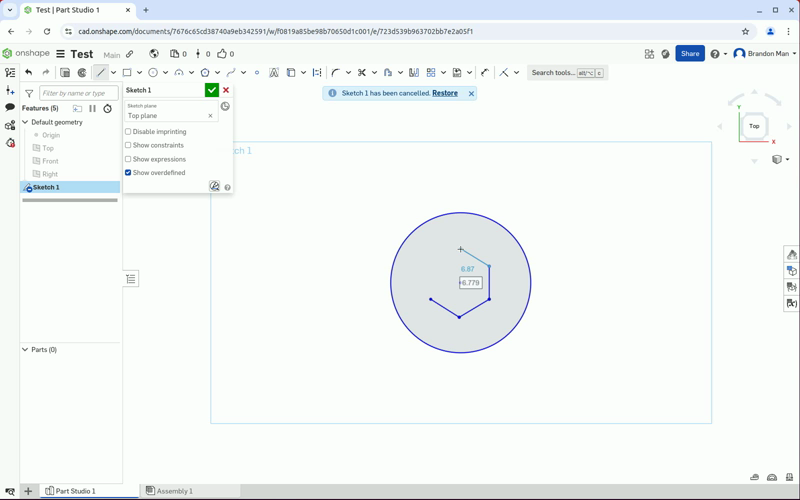
mouse_move(490, 248)
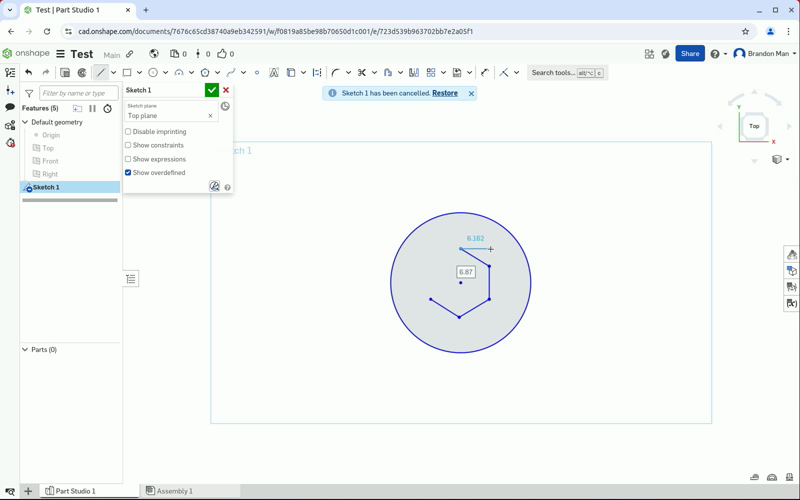
mouse_move(430, 266)
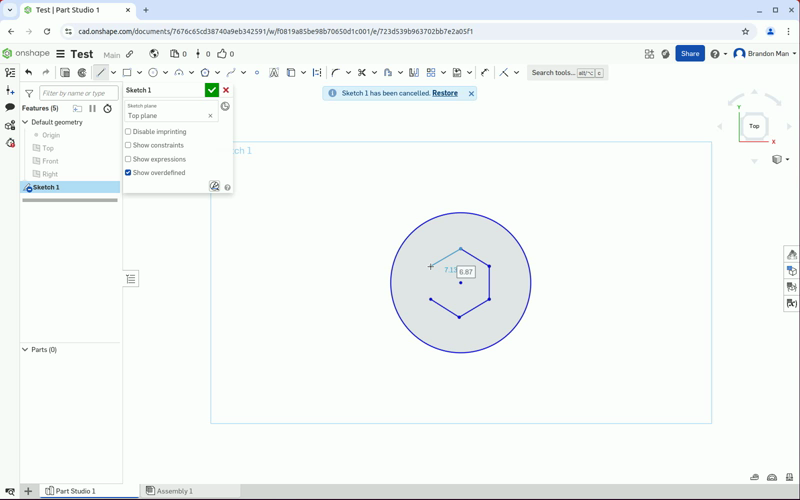
click(430, 266)
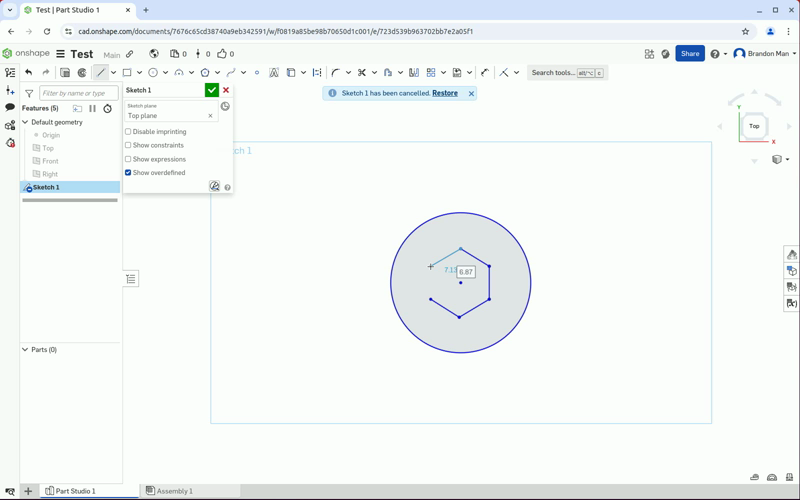
key_up(shift)
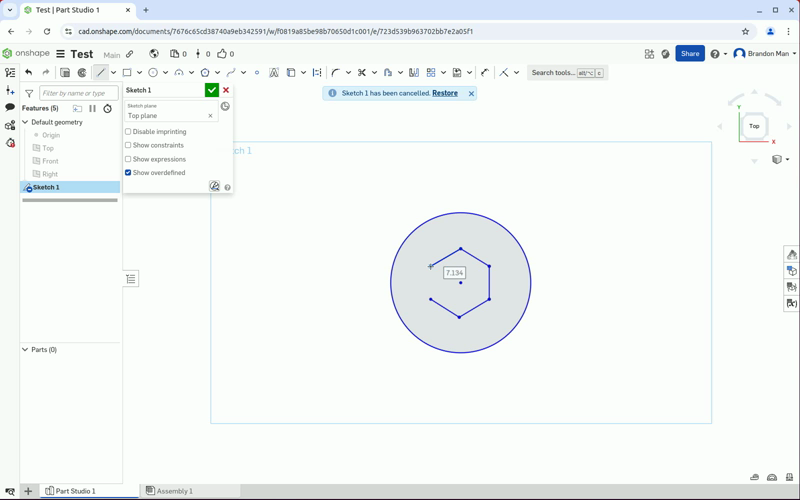
mouse_move(460, 266)
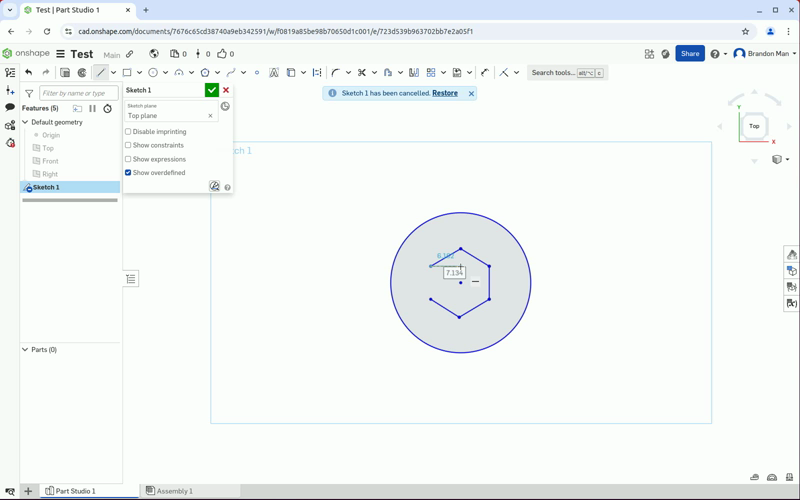
key_down(shift)
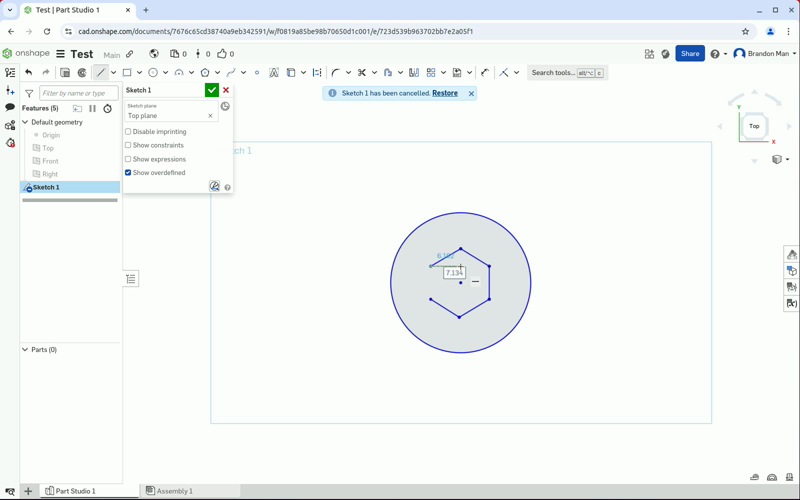
mouse_move(430, 299)
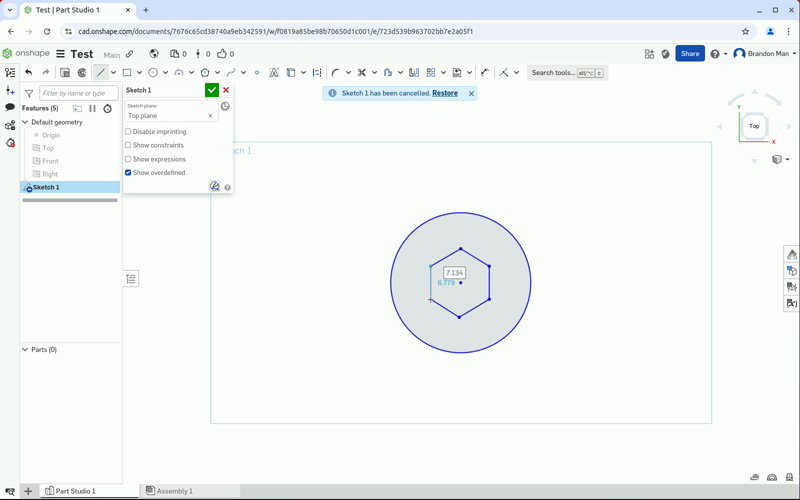
key_up(shift)
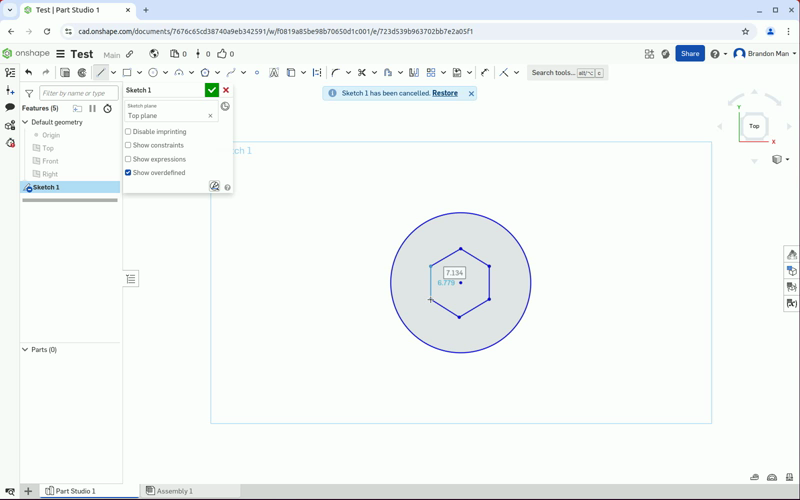
click(430, 299)
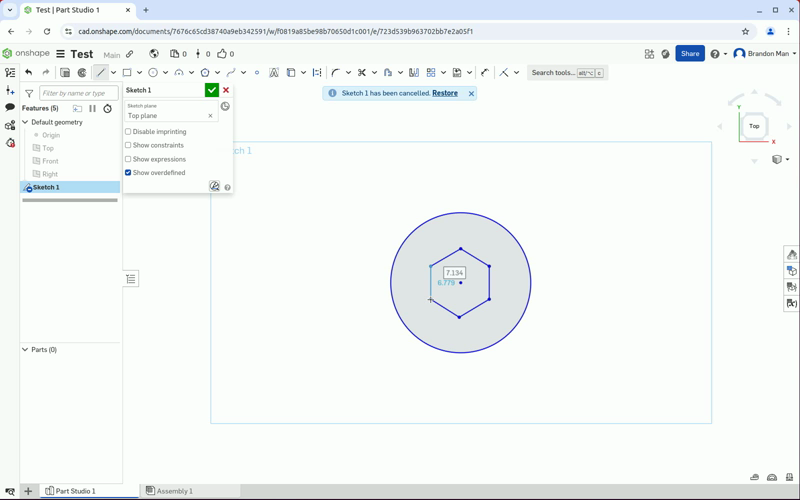
key(esc)
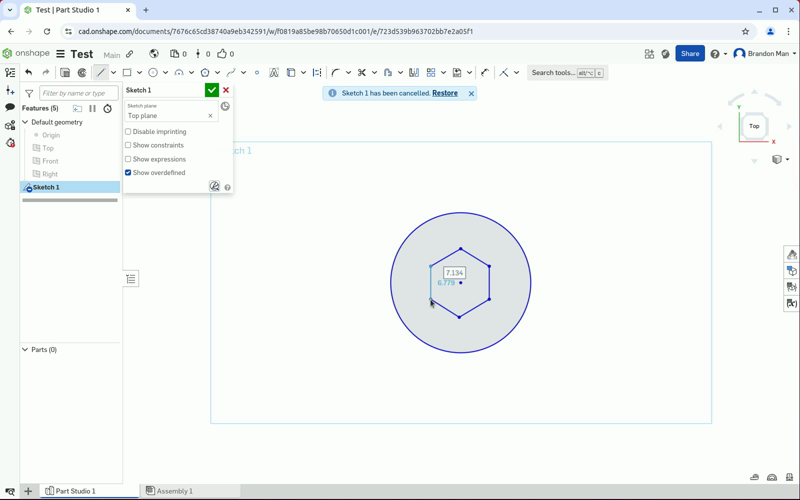
mouse_move(454, 333)
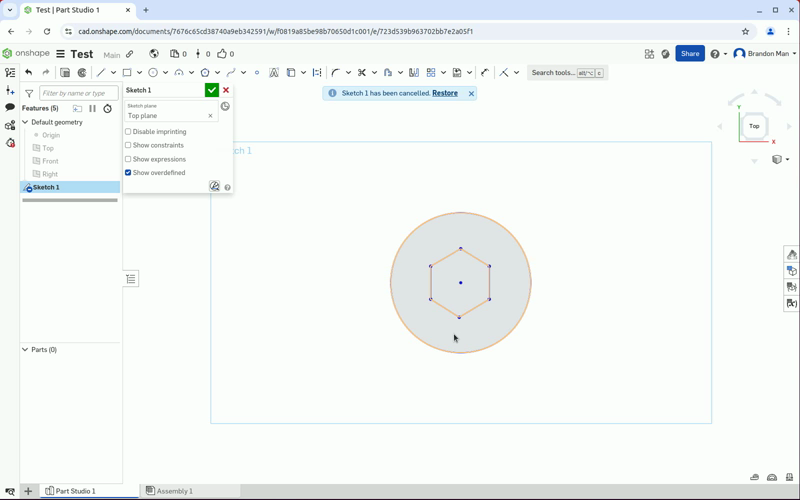
click(454, 333)
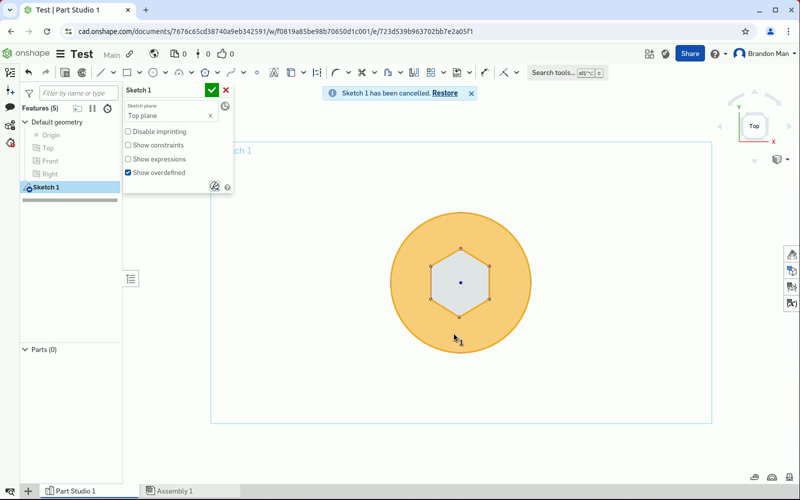
mouse_move(73, 352)
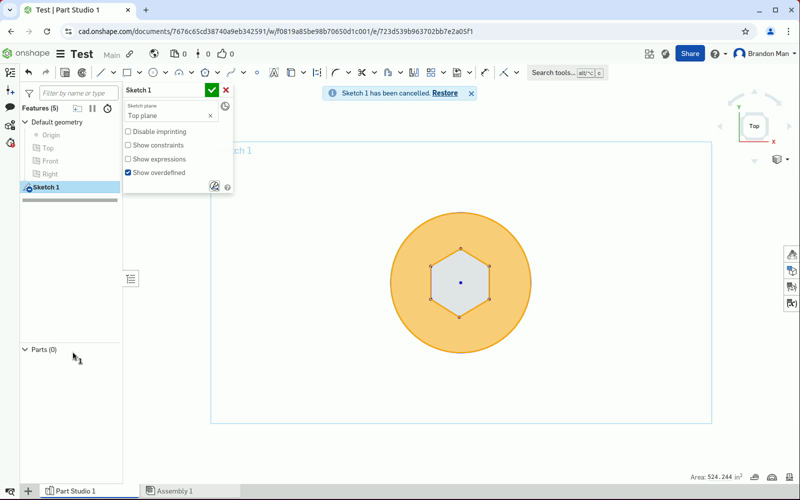
key(shift+y)
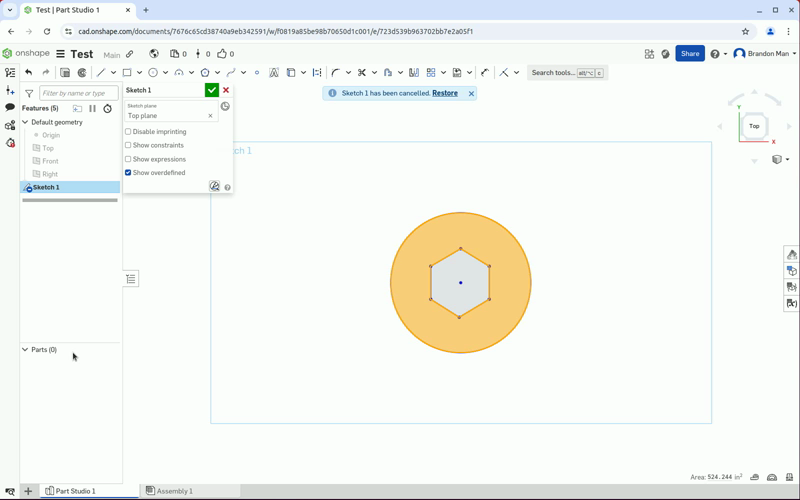
key(shift+e)
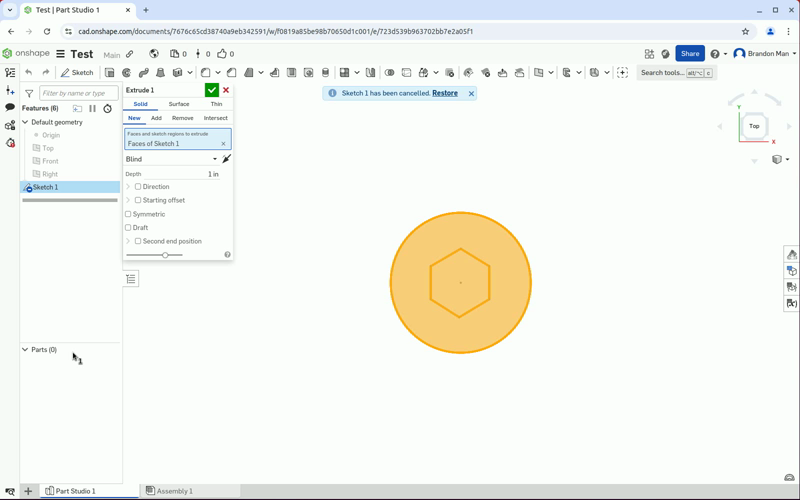
mouse_move(143, 106)
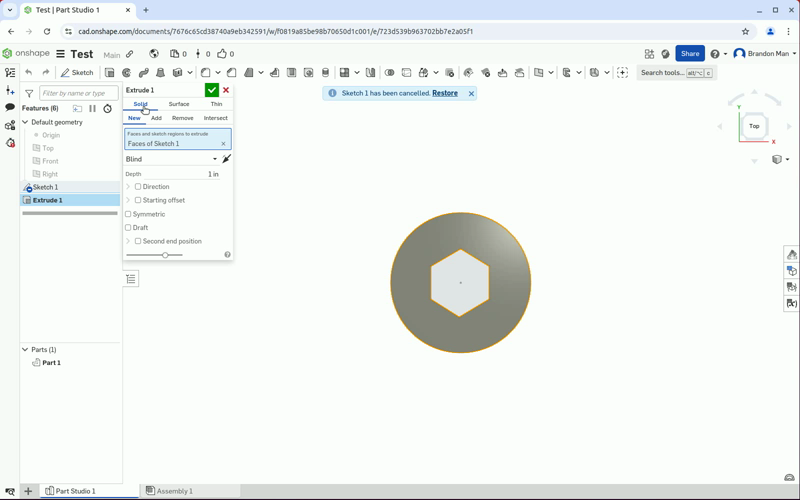
click(143, 106)
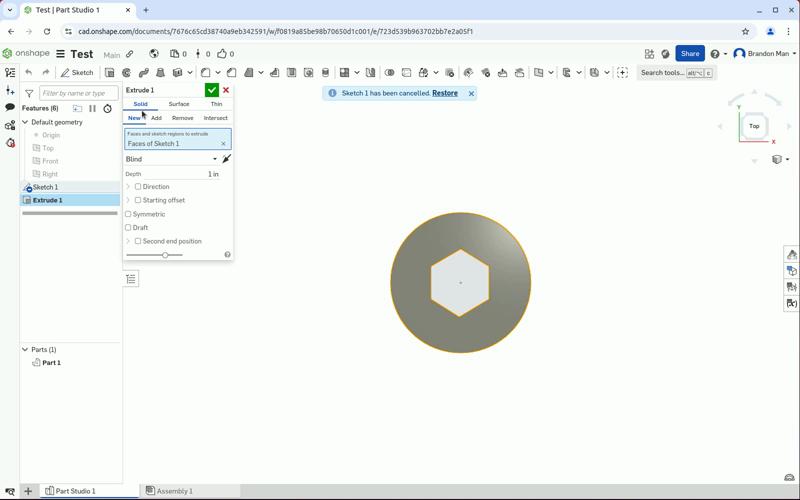
mouse_move(137, 120)
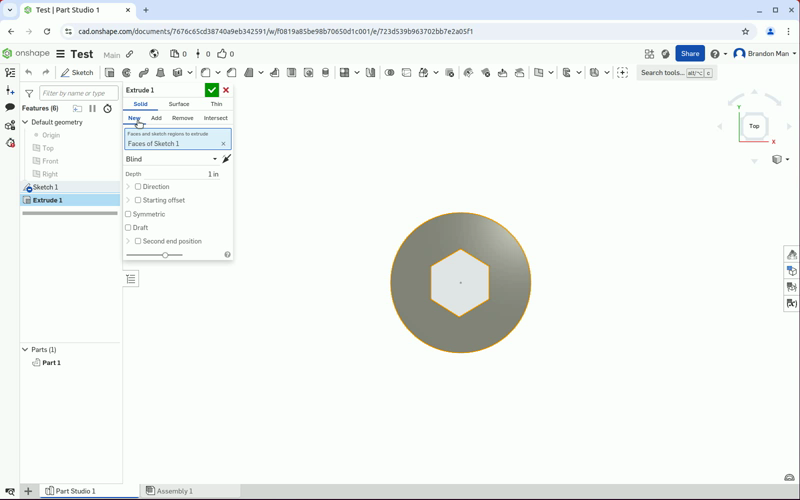
click(137, 120)
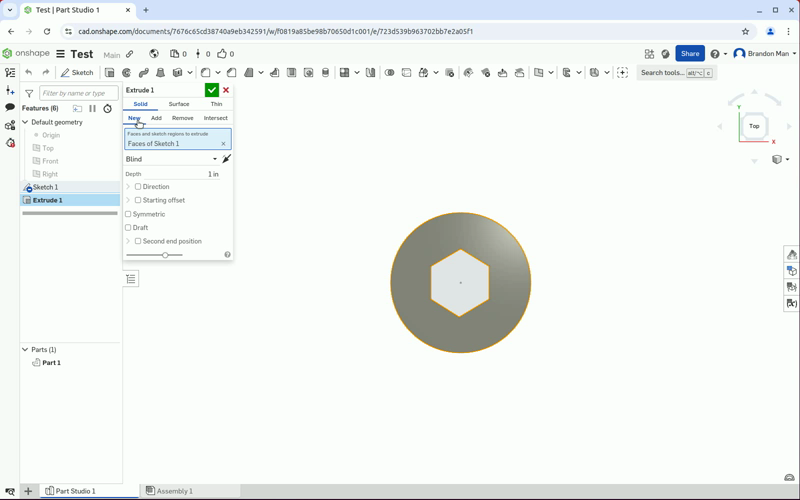
key(tab, 4)
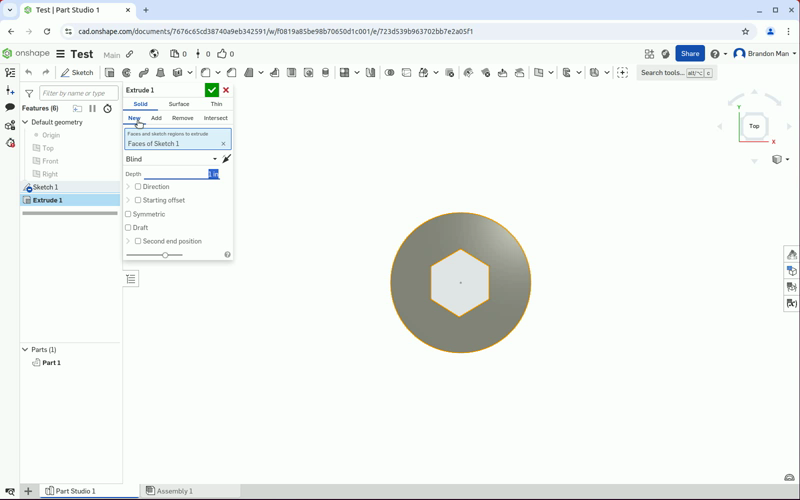
text(6.499)
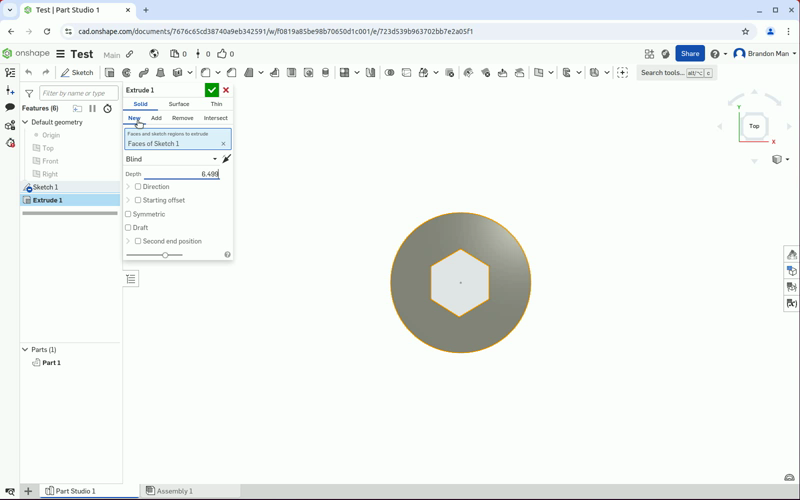
key(enter)
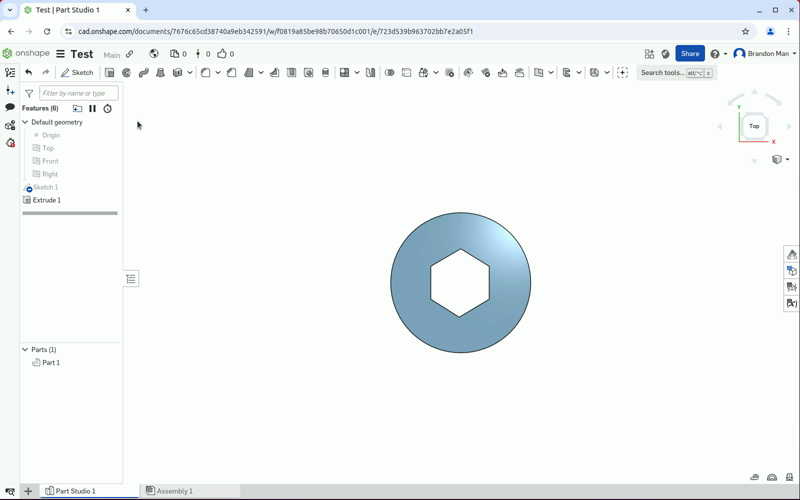
key(shift+h)
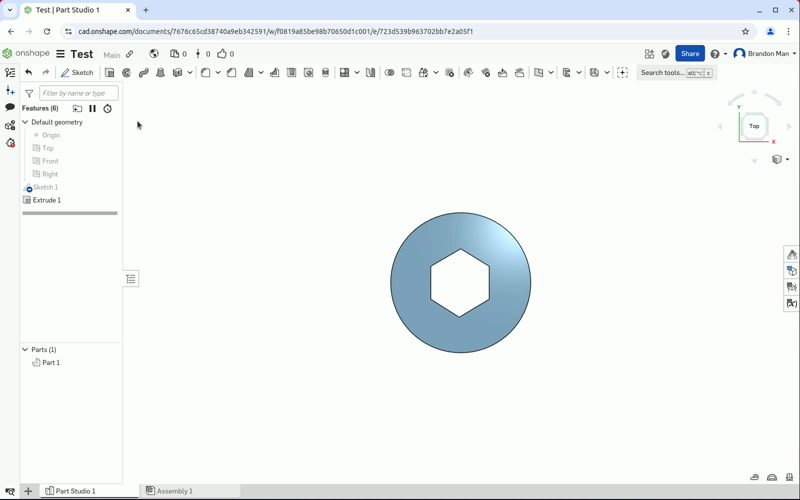
key(shift+h)
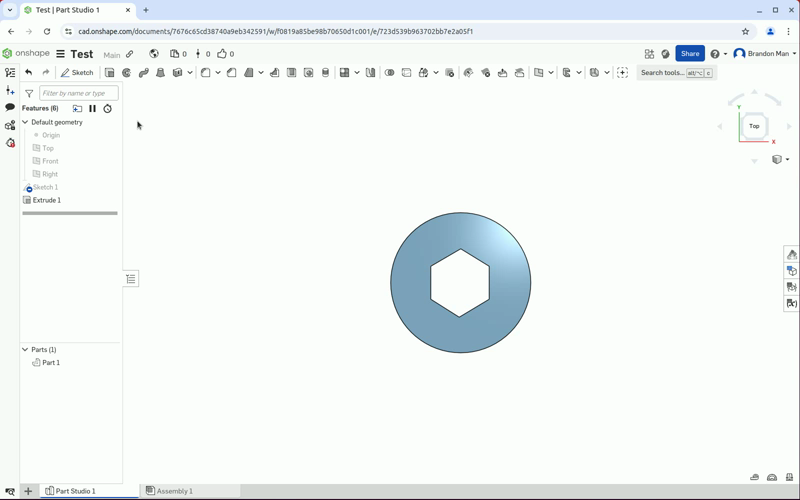
mouse_move(73, 189)
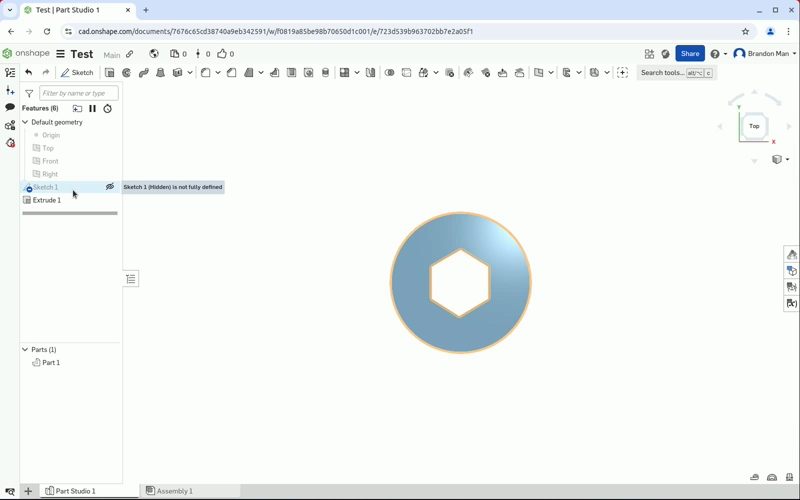
click(73, 189)
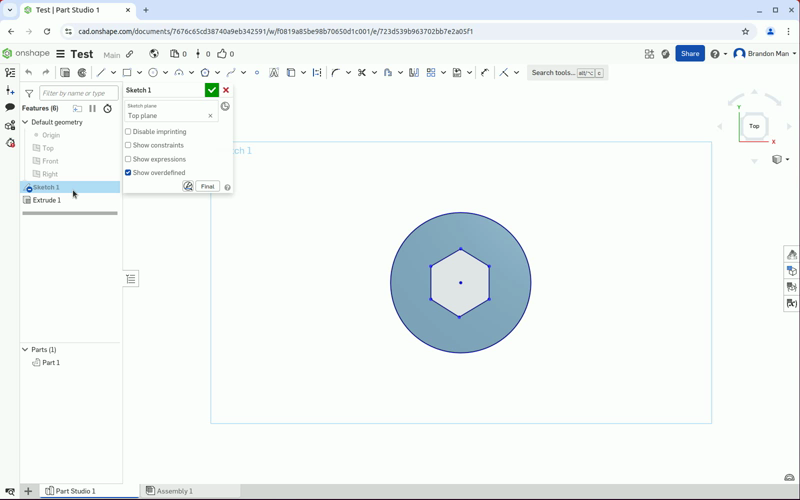
mouse_move(229, 92)
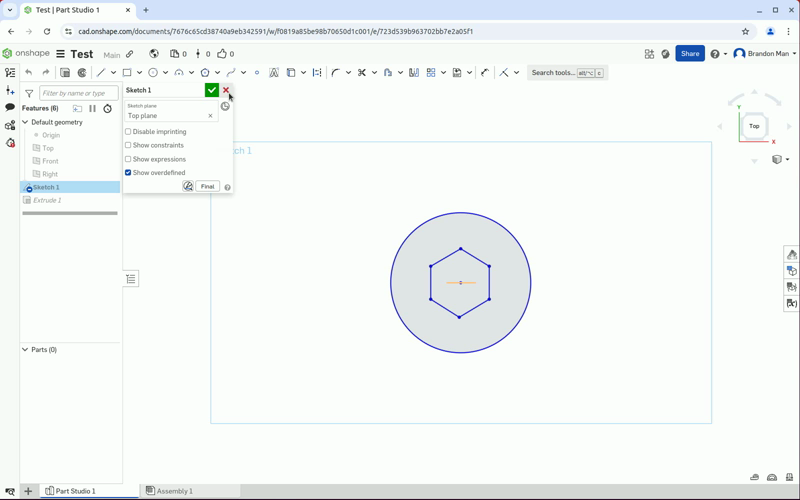
click(229, 92)
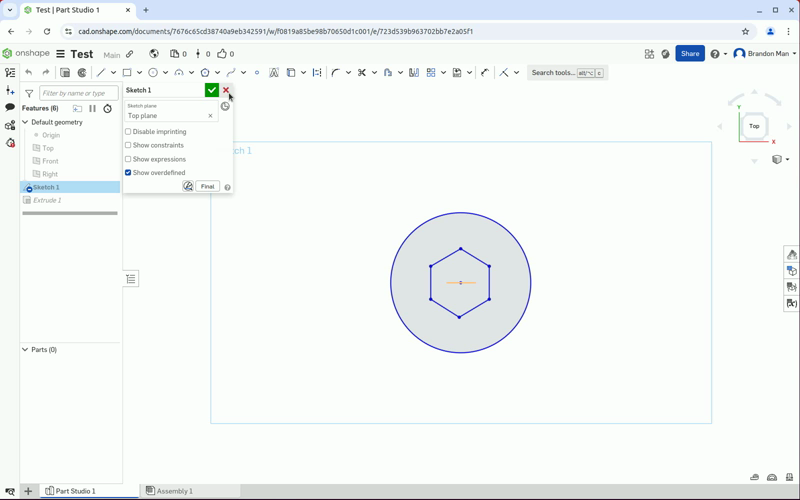
key(shift+s)
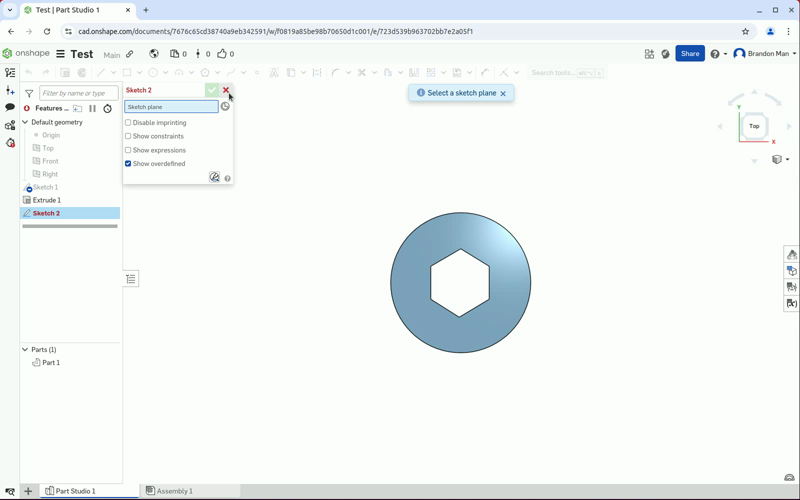
mouse_move(73, 150)
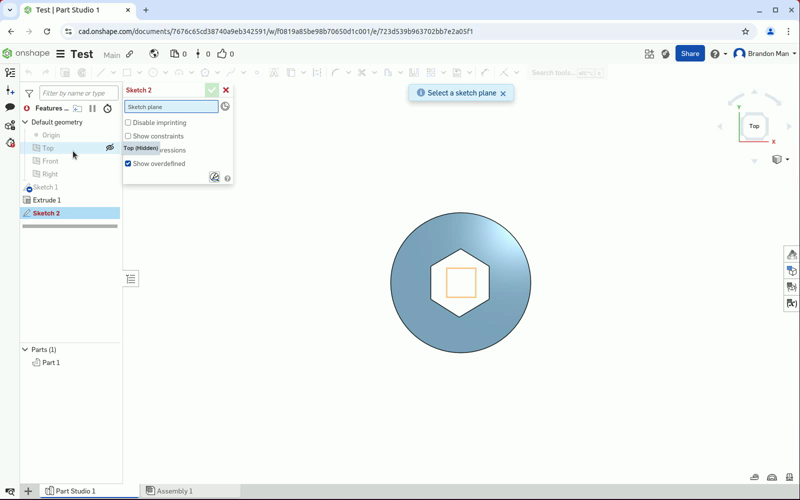
click(73, 150)
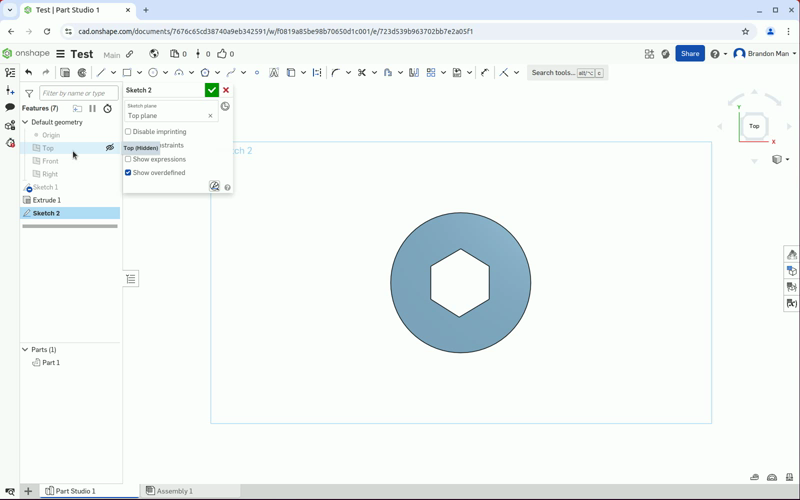
mouse_move(73, 352)
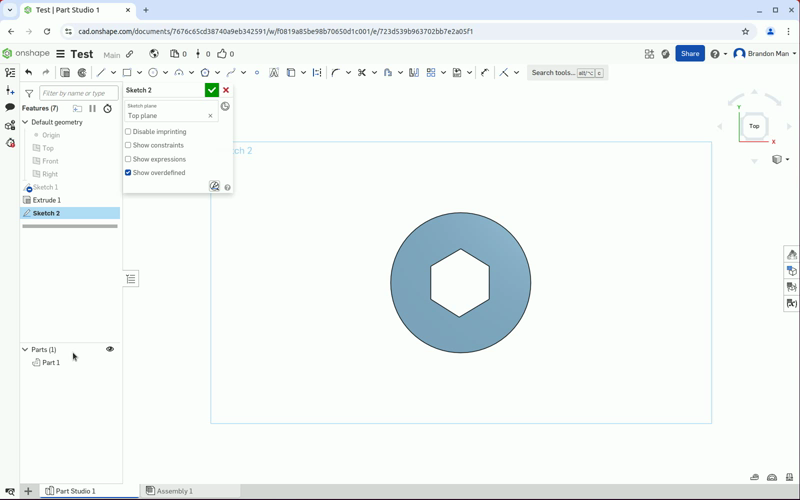
key(y)
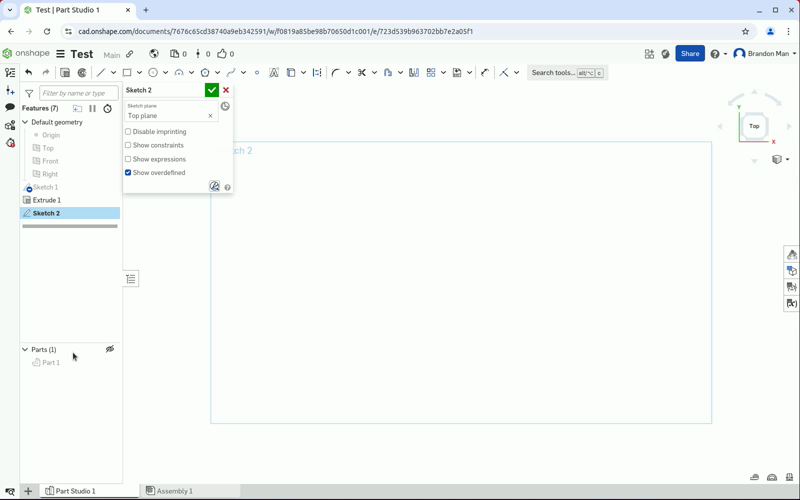
key(c)
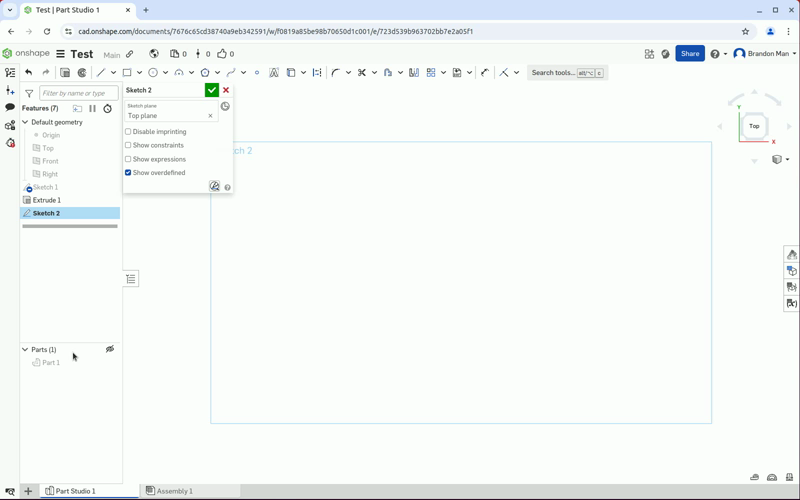
key_down(shift)
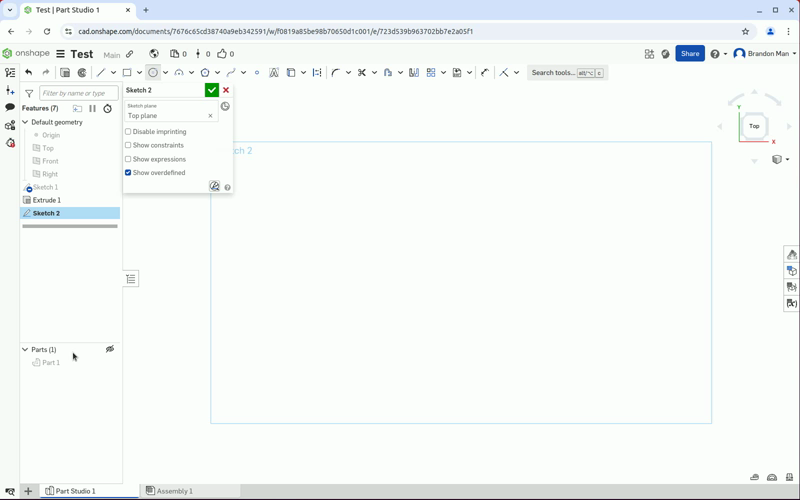
mouse_move(461, 282)
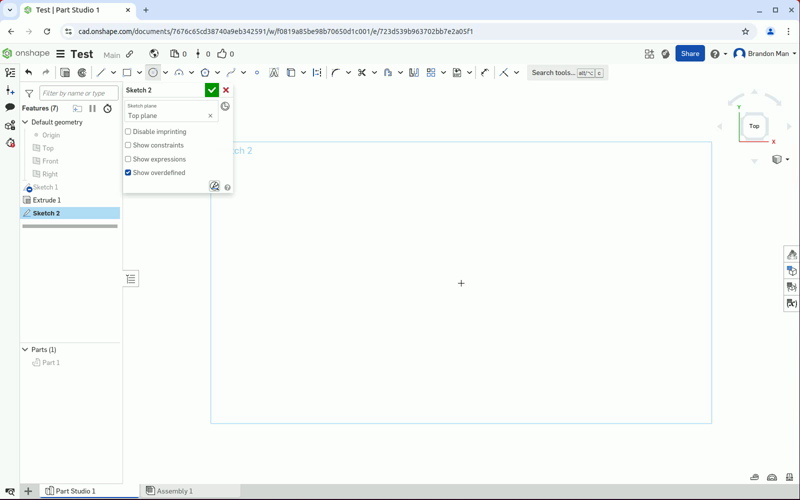
click(461, 282)
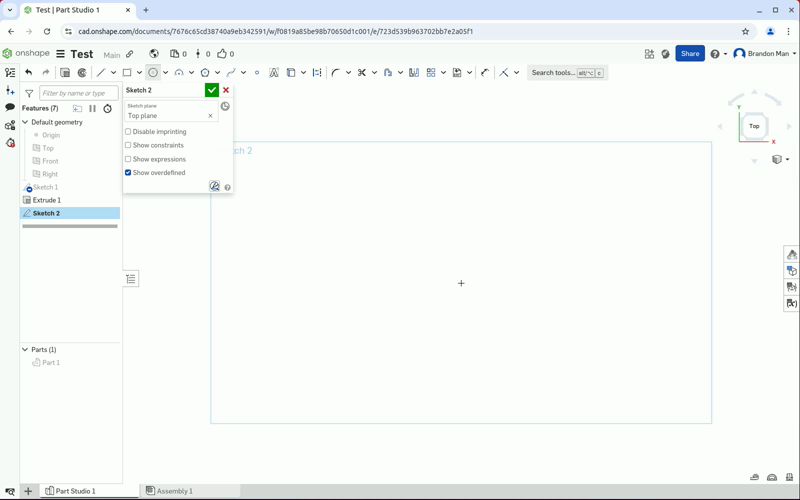
key_up(shift)
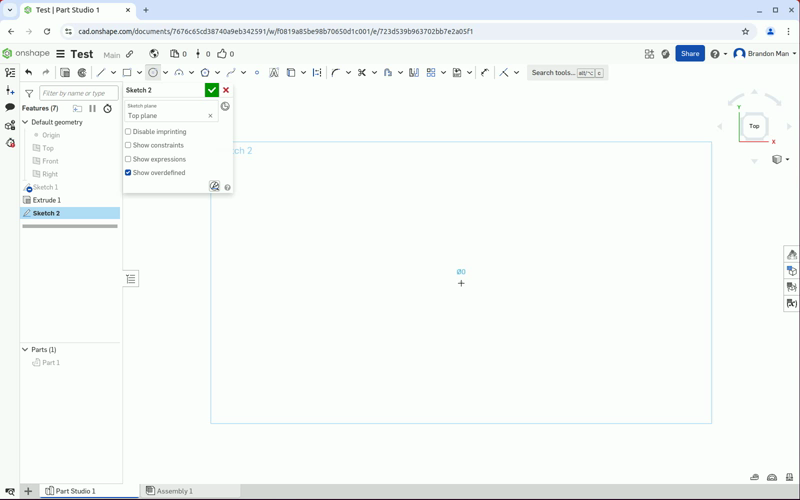
mouse_move(565, 282)
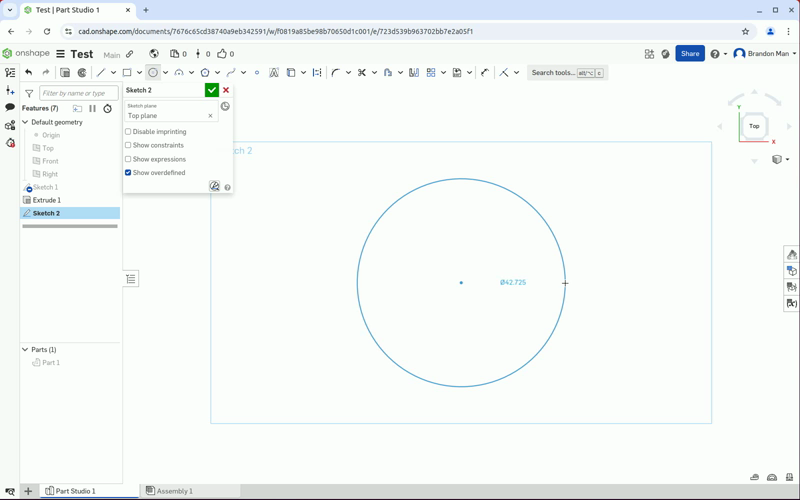
click(565, 282)
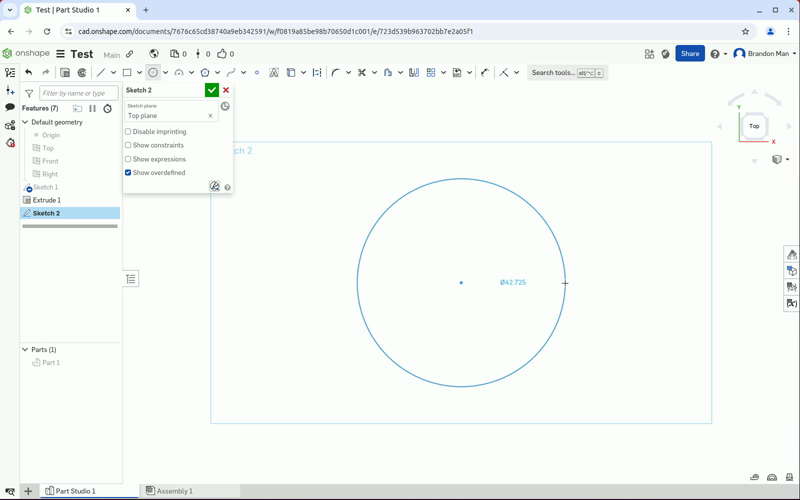
key(esc)
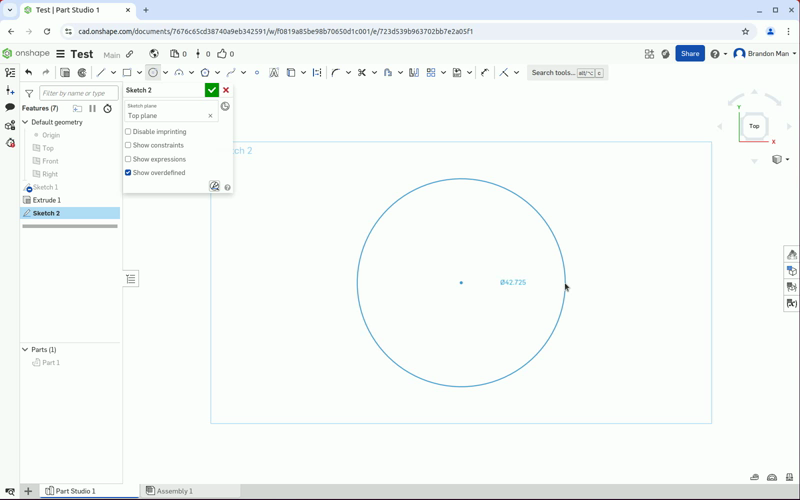
key(c)
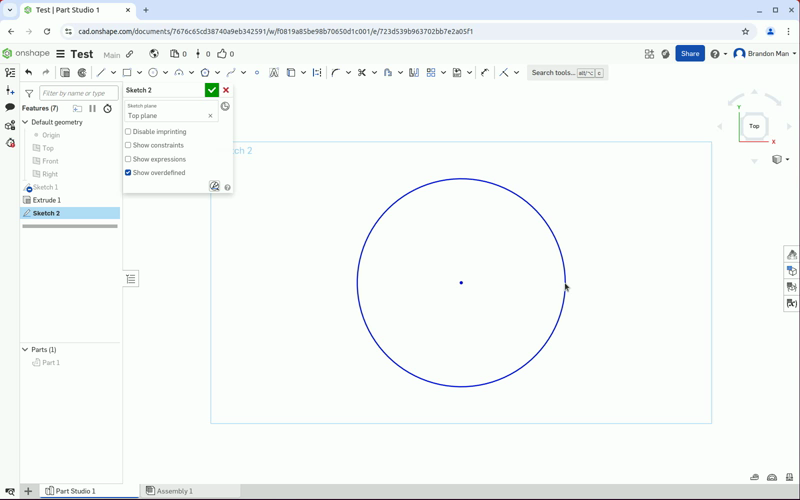
key_down(shift)
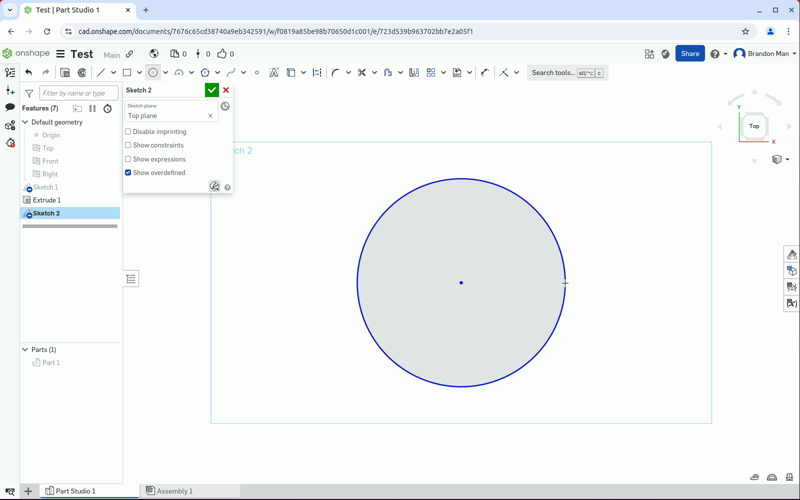
mouse_move(461, 282)
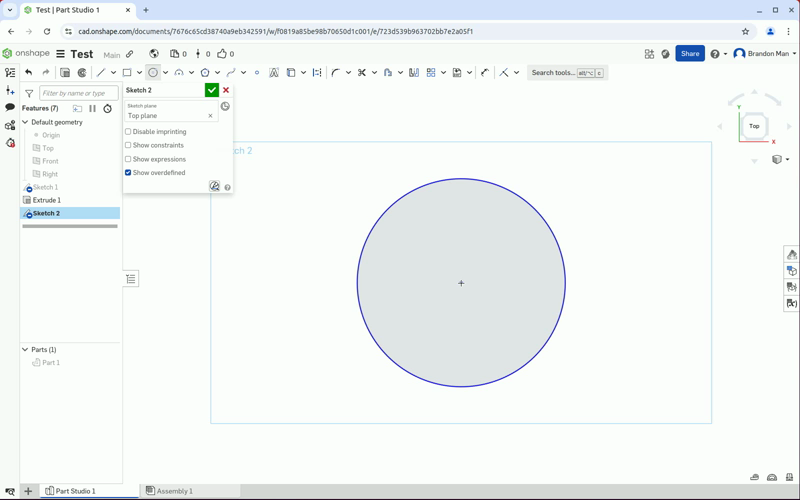
click(461, 282)
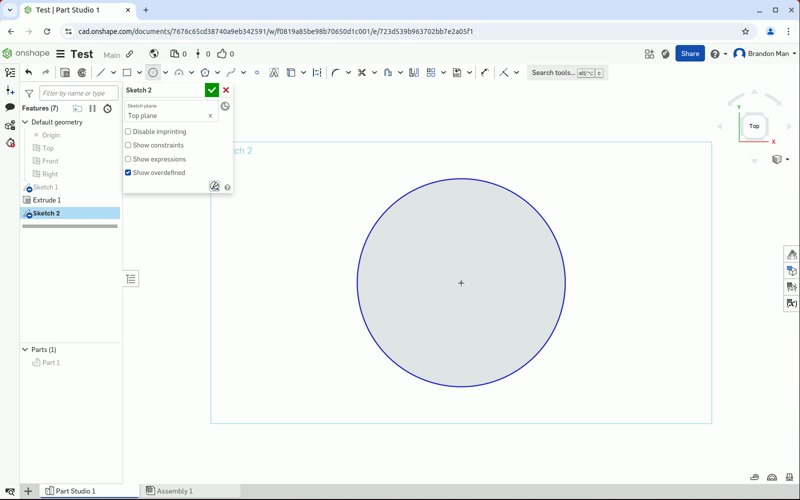
key_up(shift)
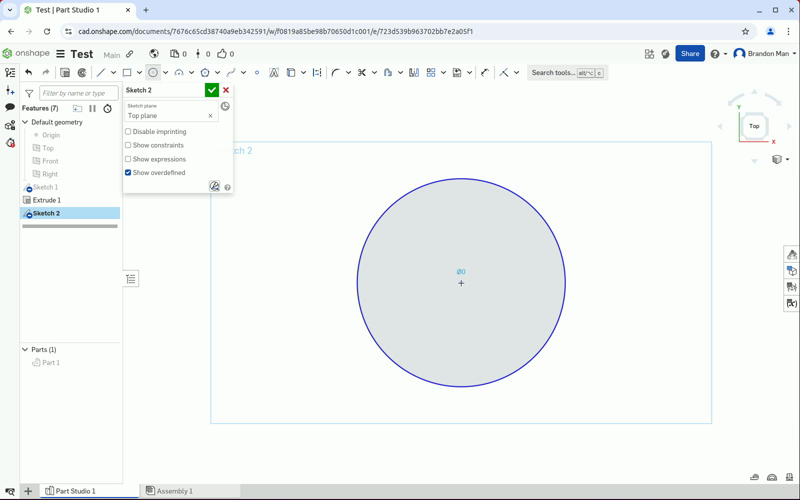
mouse_move(532, 282)
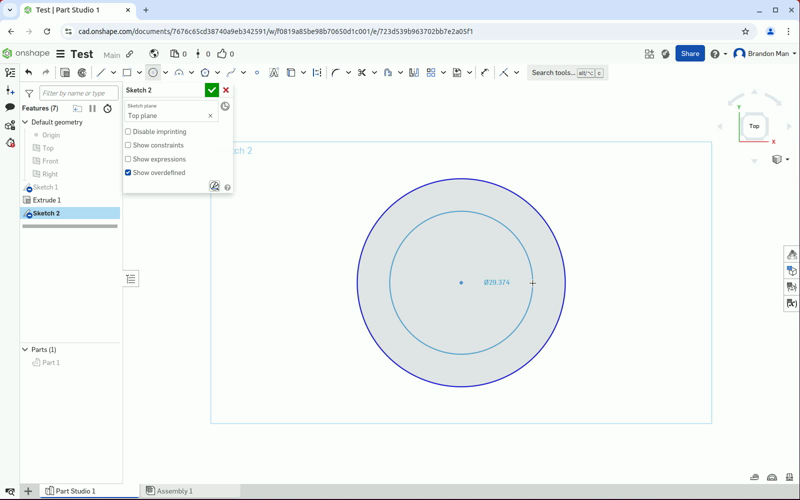
click(532, 282)
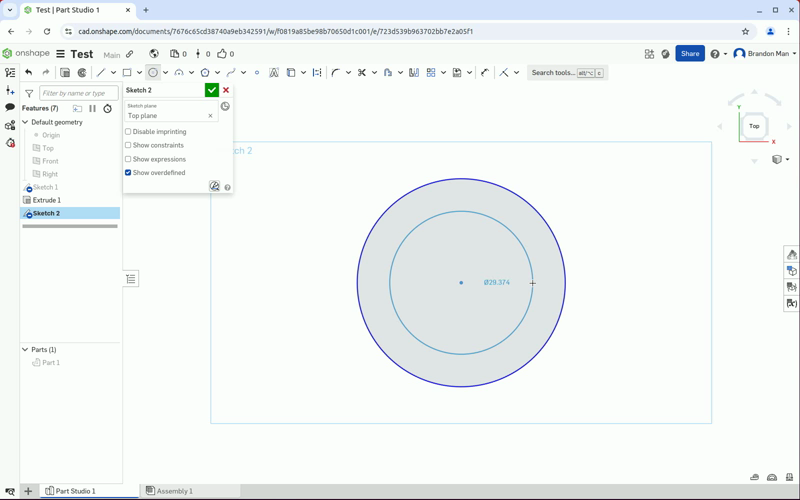
key(esc)
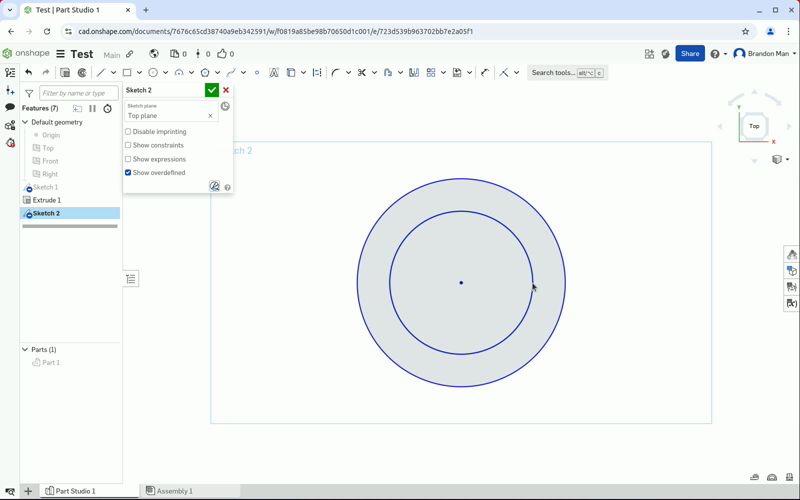
mouse_move(396, 341)
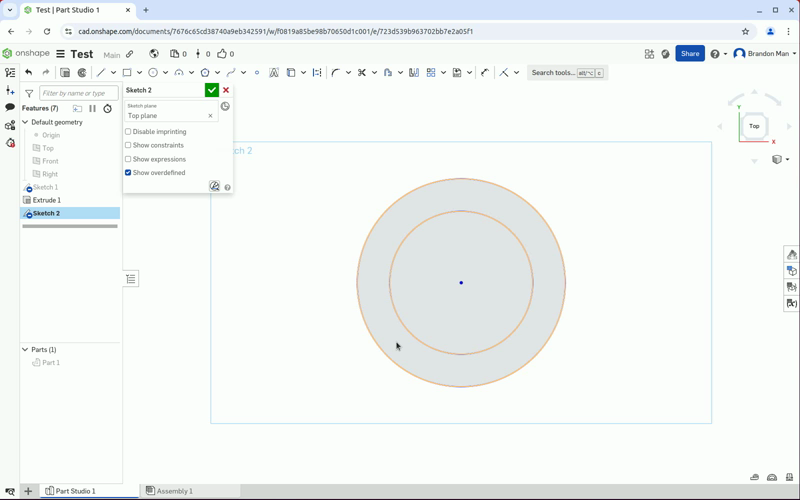
click(396, 341)
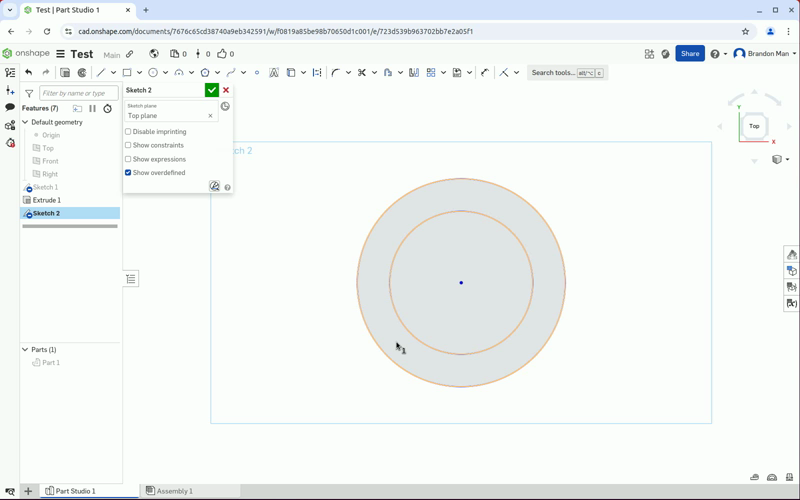
mouse_move(73, 352)
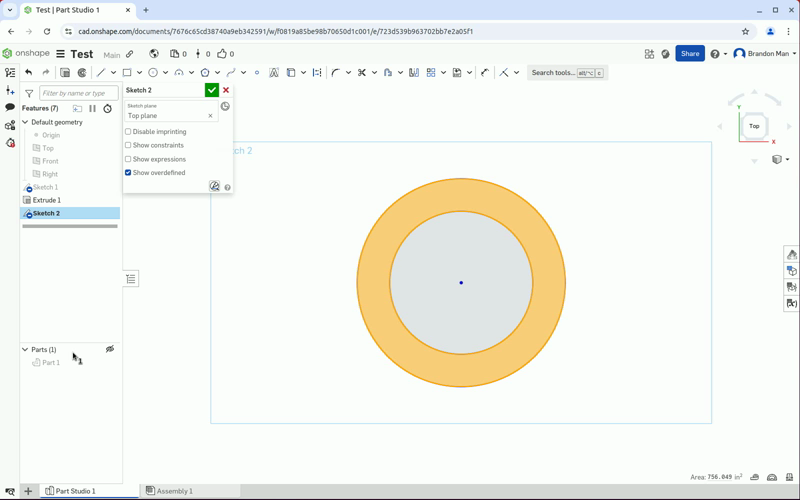
key(shift+y)
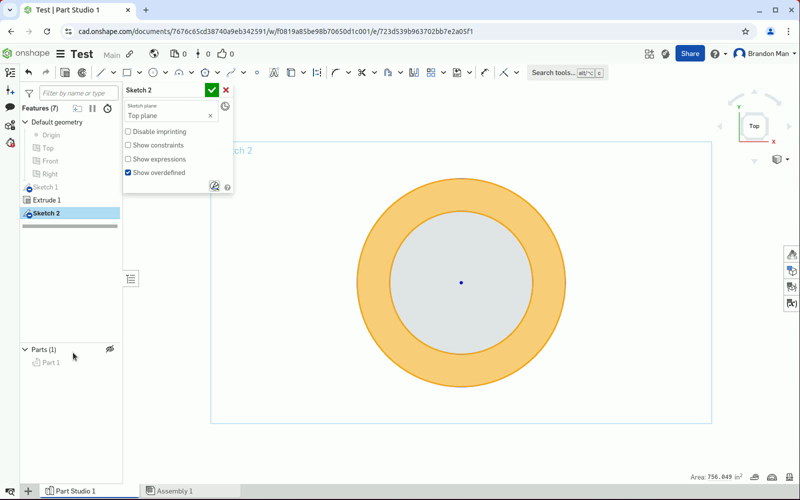
key(shift+e)
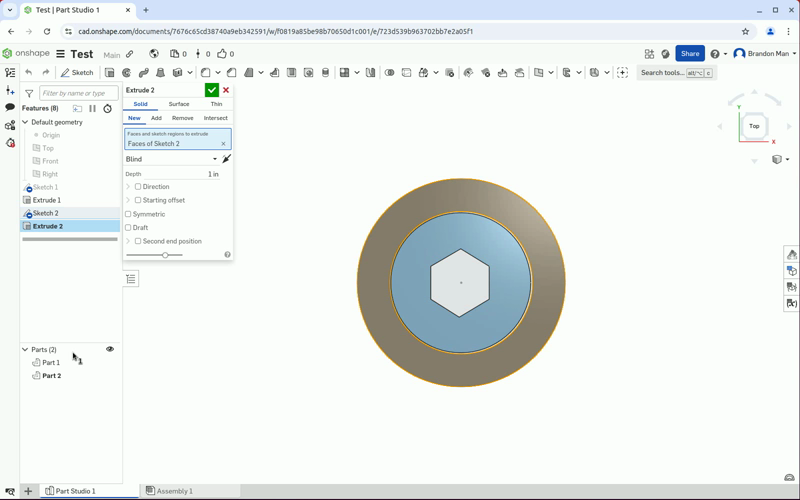
mouse_move(143, 106)
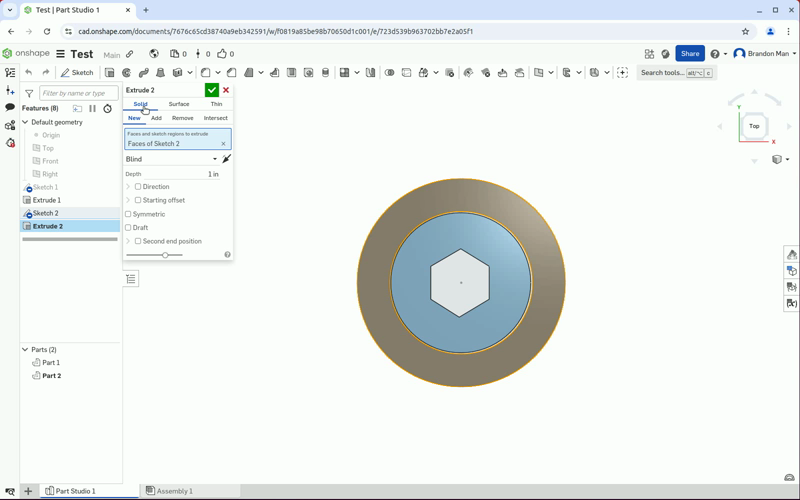
click(143, 106)
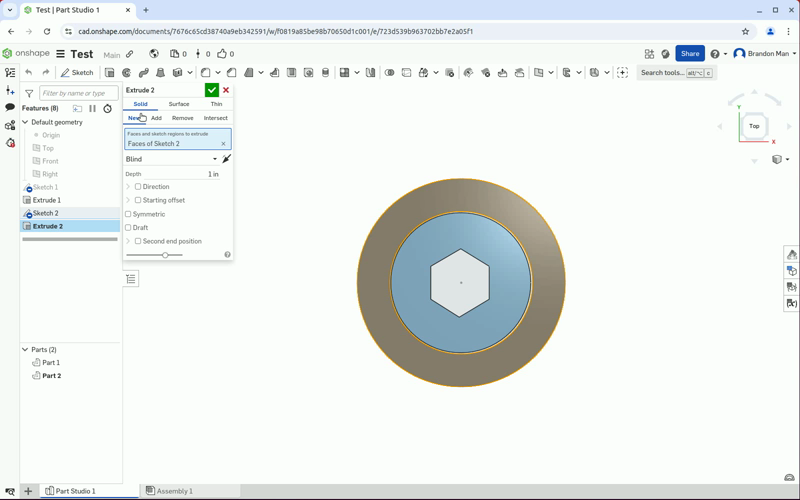
mouse_move(137, 120)
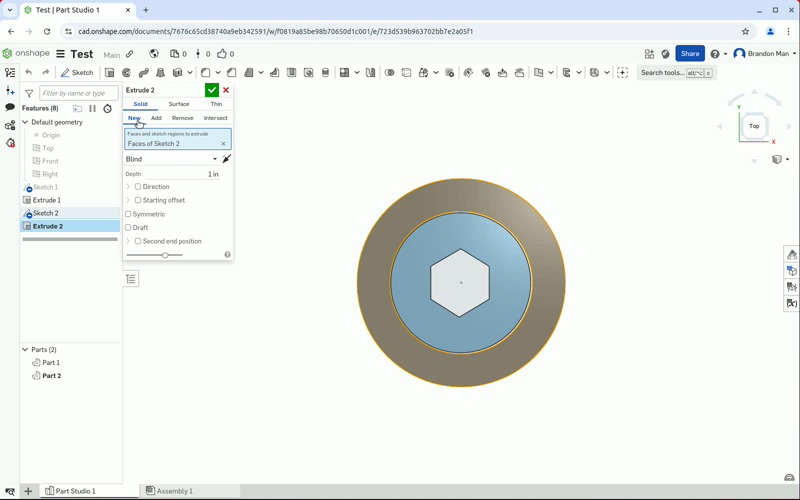
click(137, 120)
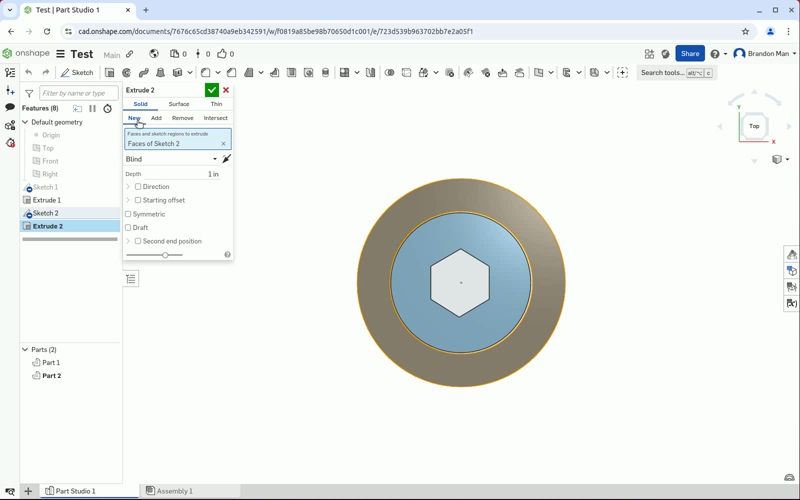
key(tab, 4)
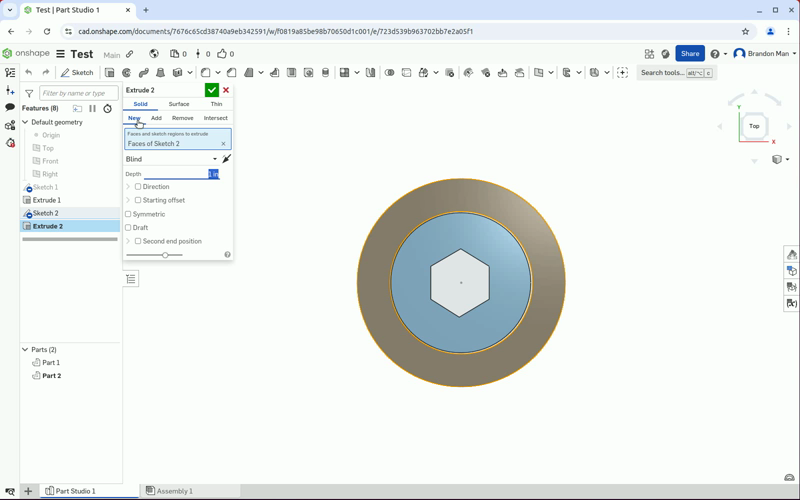
text(23.108)
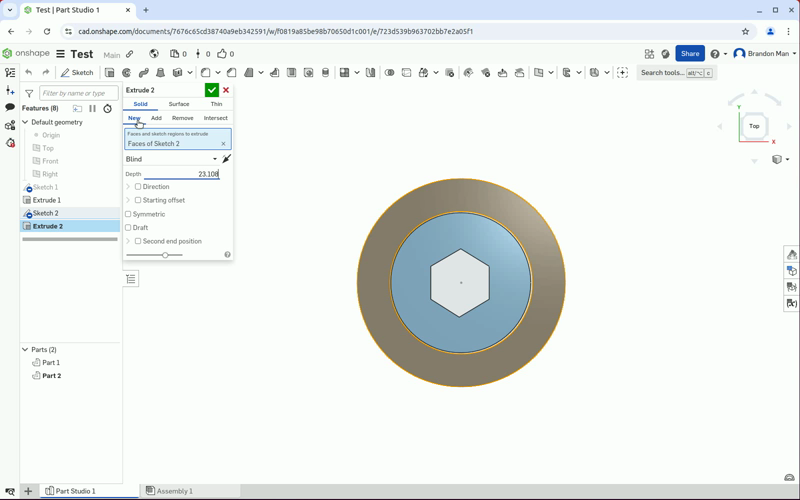
key(enter)
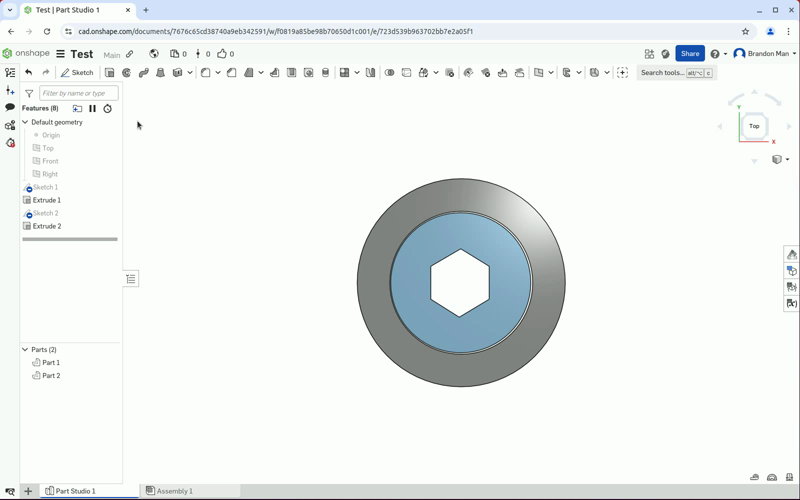
key(shift+h)
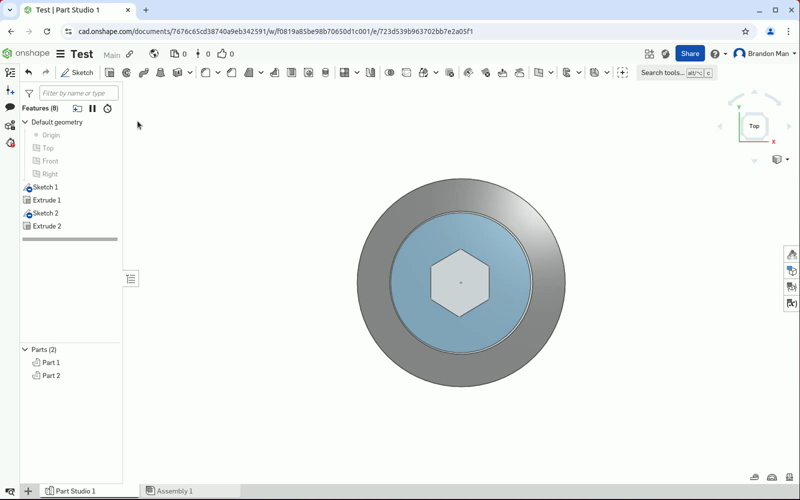
key(shift+h)
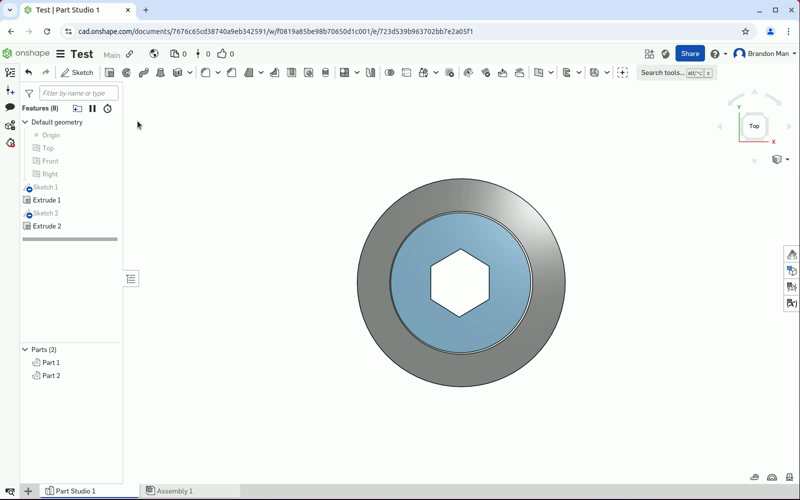
mouse_move(73, 189)
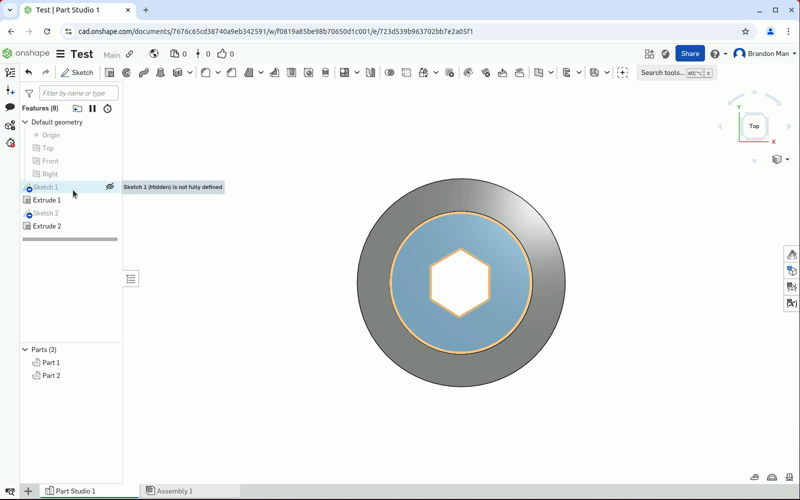
click(73, 189)
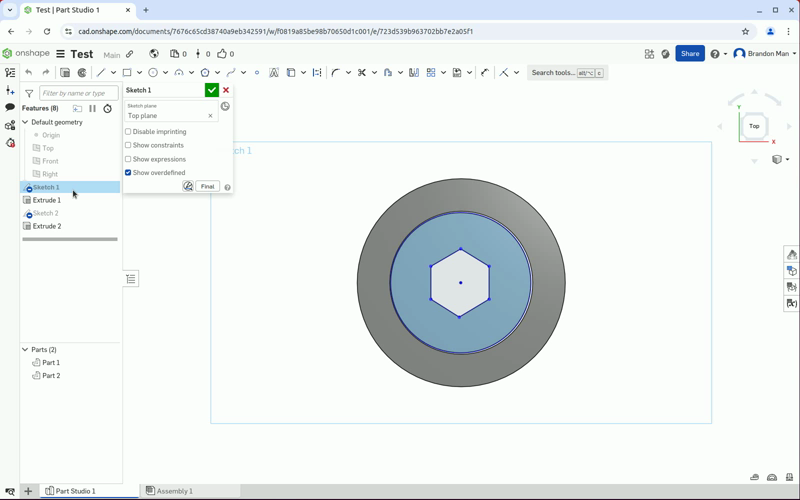
mouse_move(229, 92)
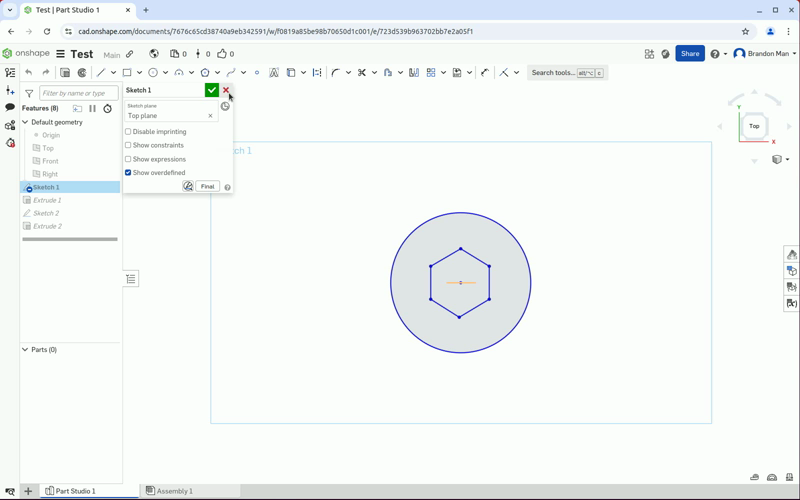
click(229, 92)
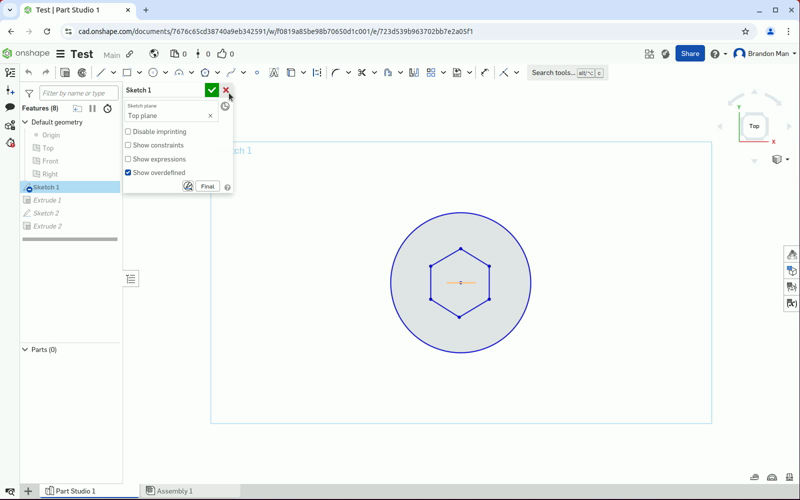
key(shift+s)
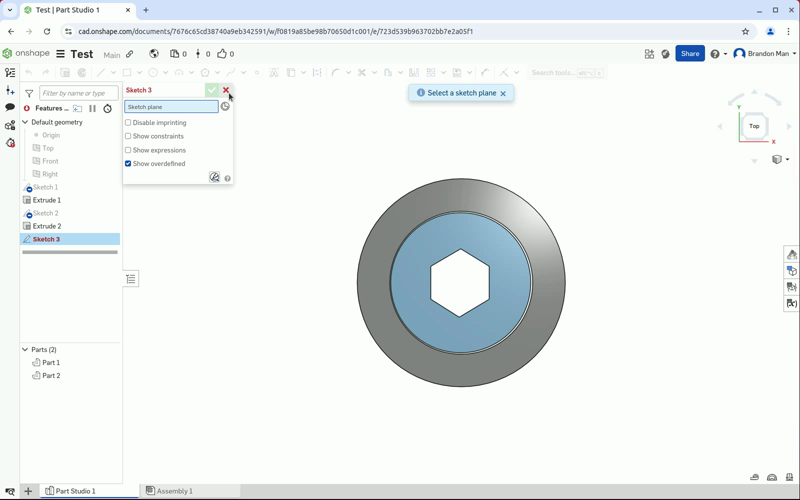
mouse_move(73, 150)
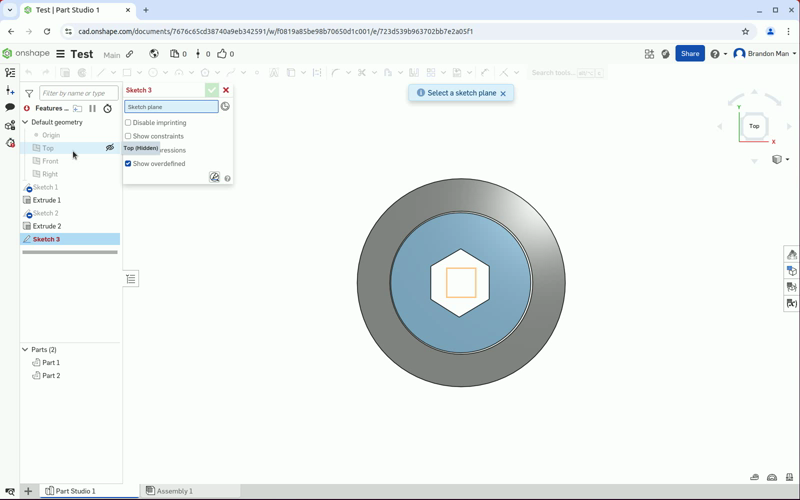
click(73, 150)
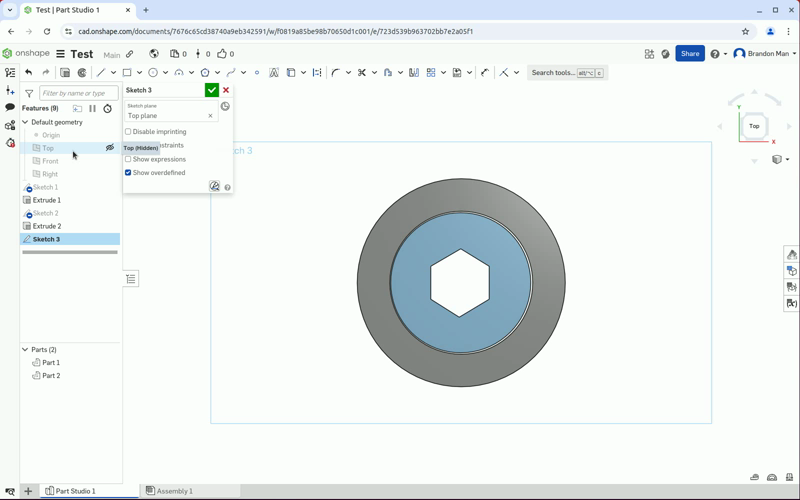
mouse_move(73, 352)
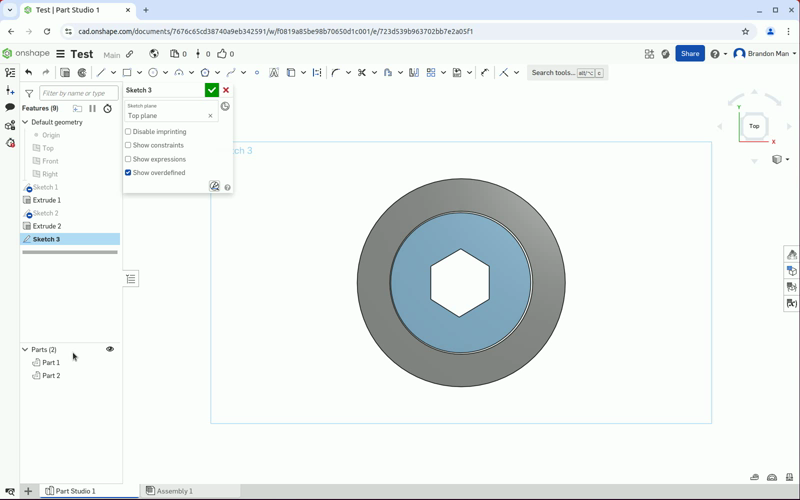
key(y)
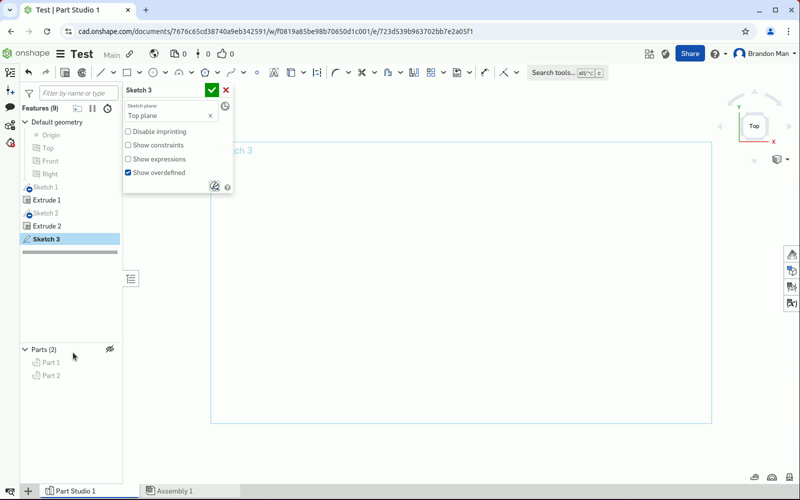
key(l)
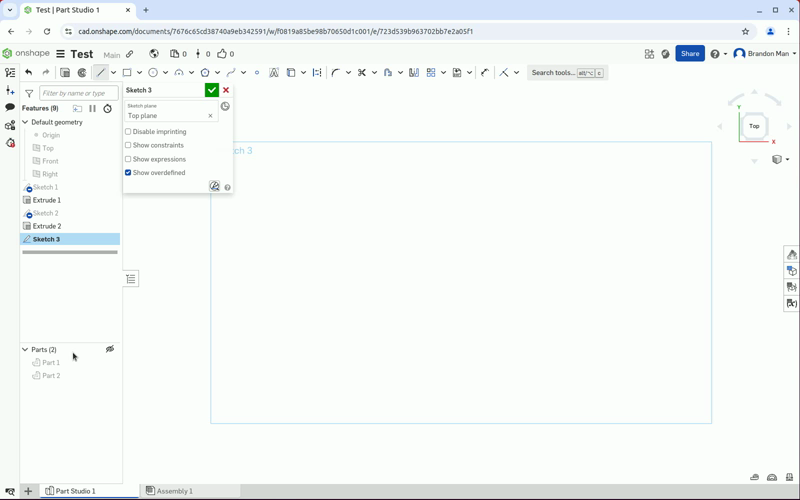
key_down(shift)
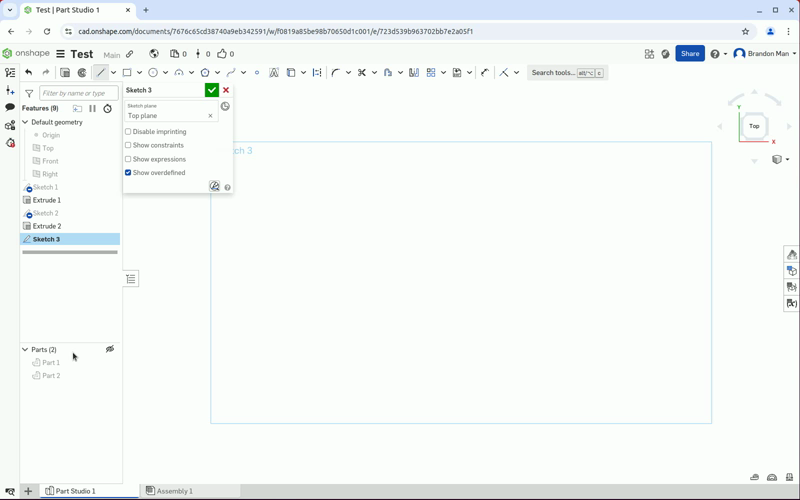
mouse_move(431, 299)
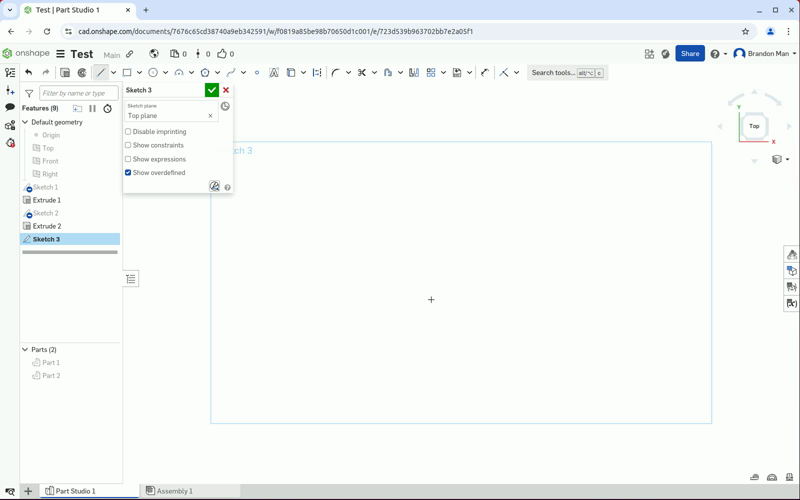
click(431, 299)
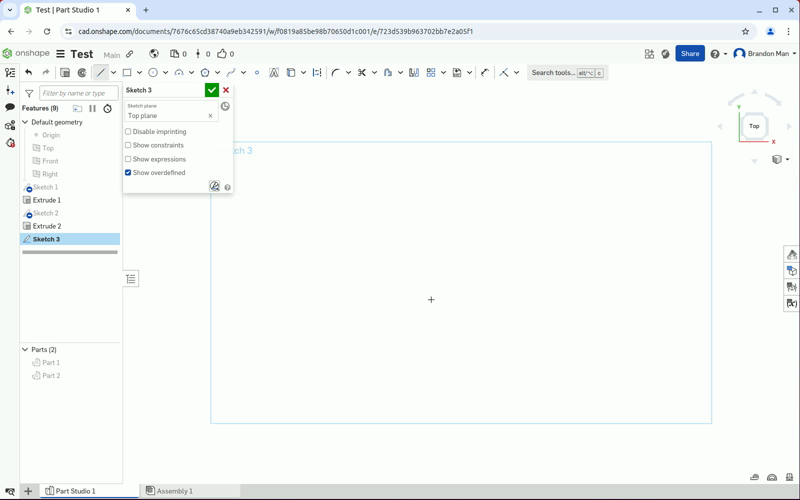
key_up(shift)
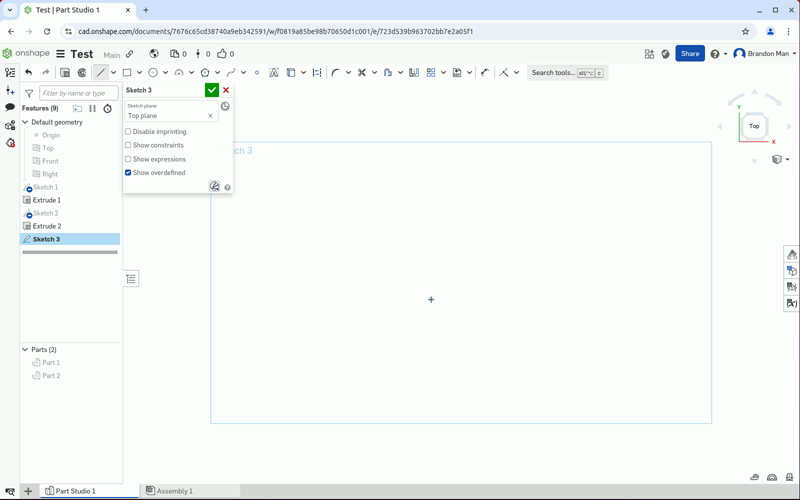
key_down(shift)
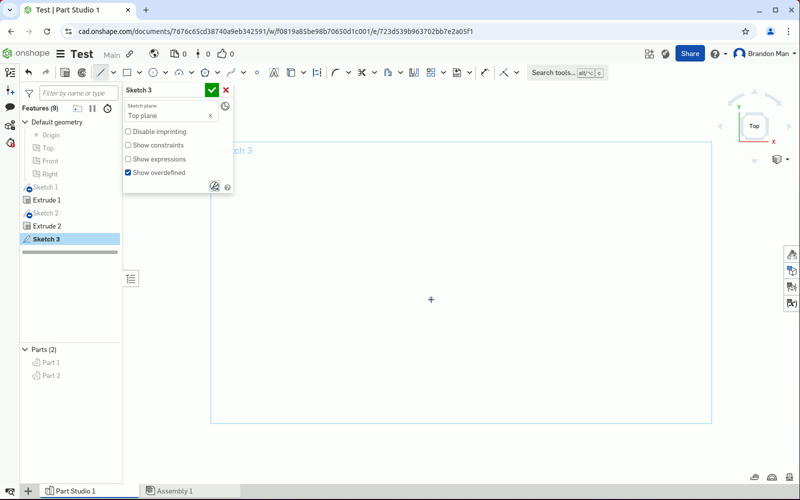
mouse_move(461, 299)
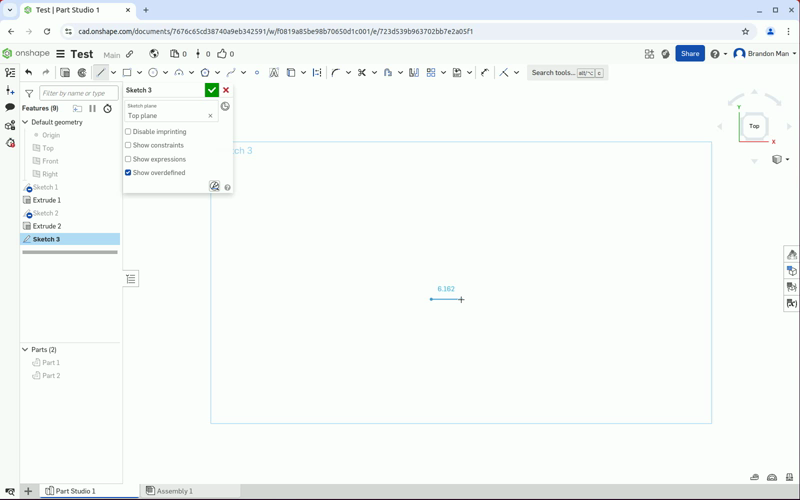
mouse_move(460, 316)
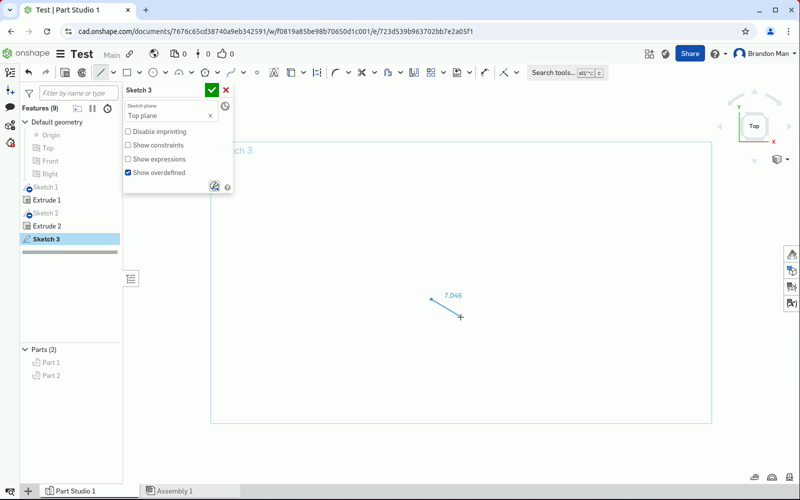
click(460, 316)
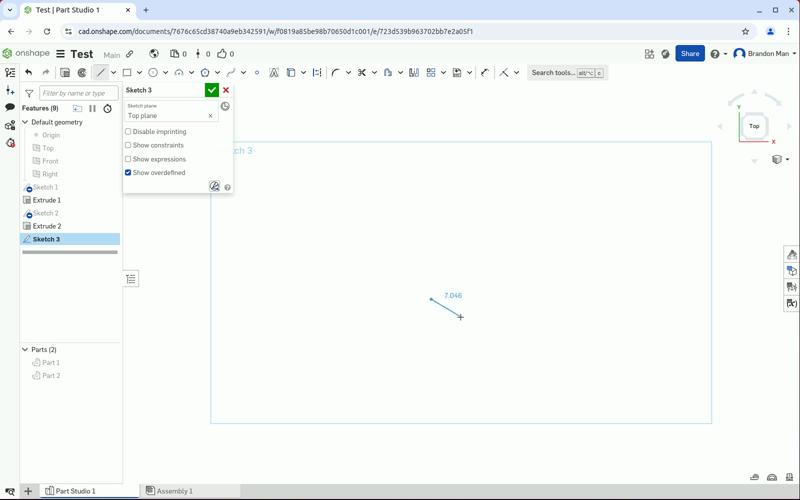
key_up(shift)
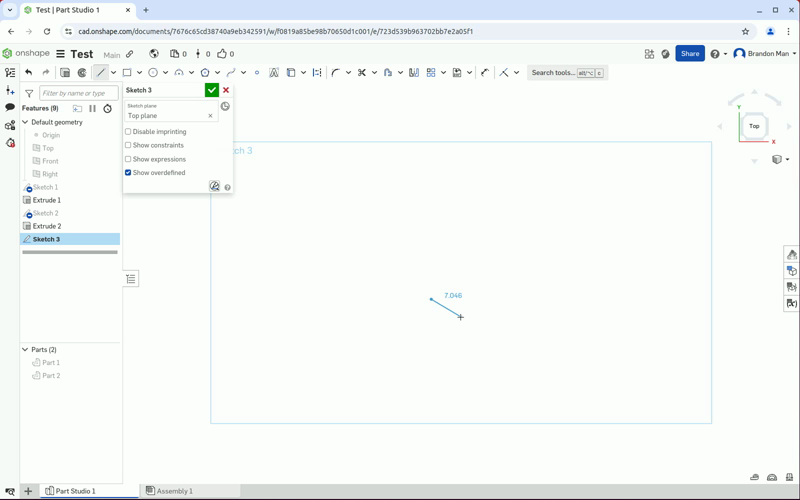
key_down(shift)
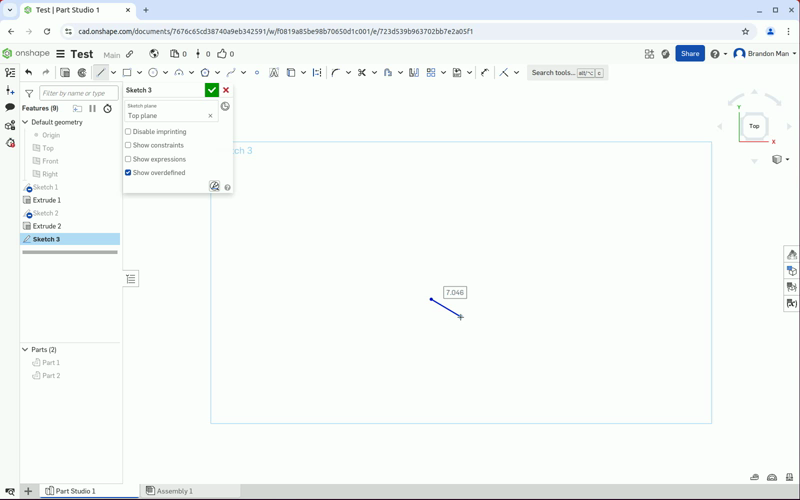
mouse_move(490, 316)
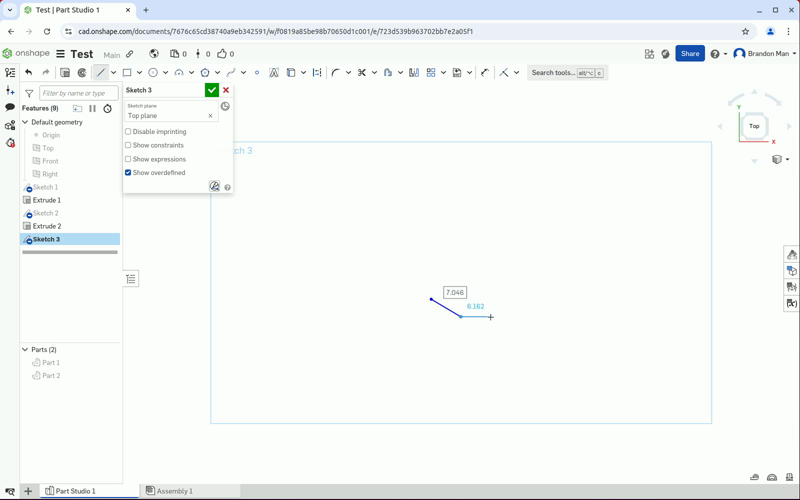
mouse_move(490, 300)
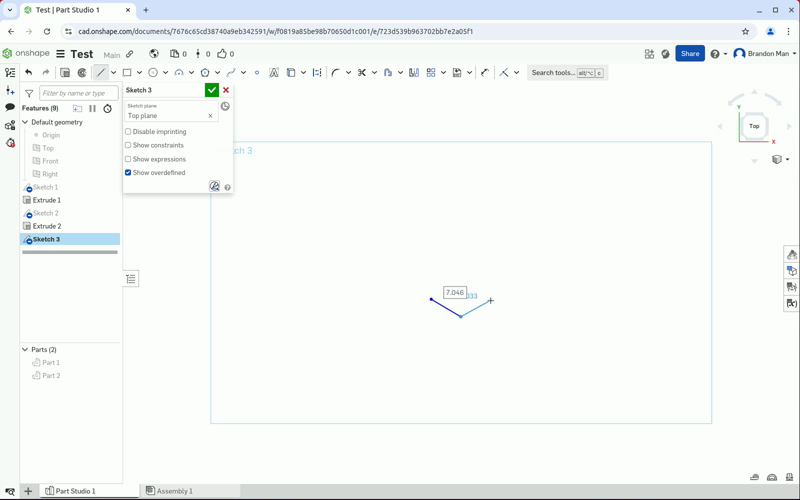
click(490, 300)
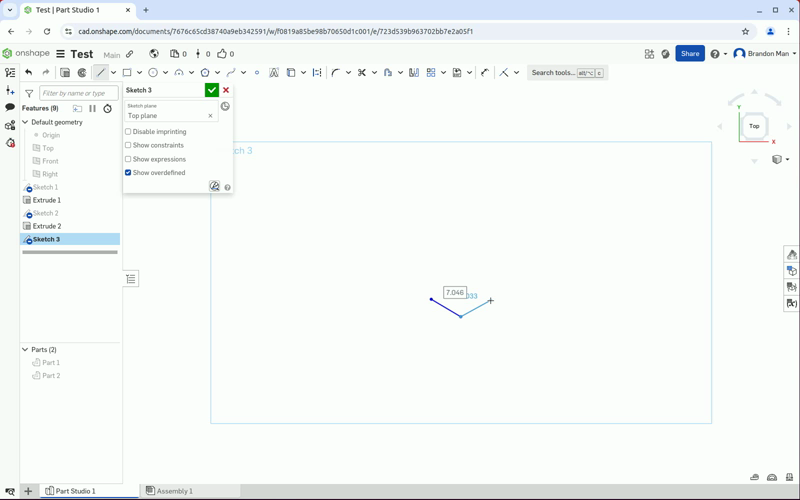
key_up(shift)
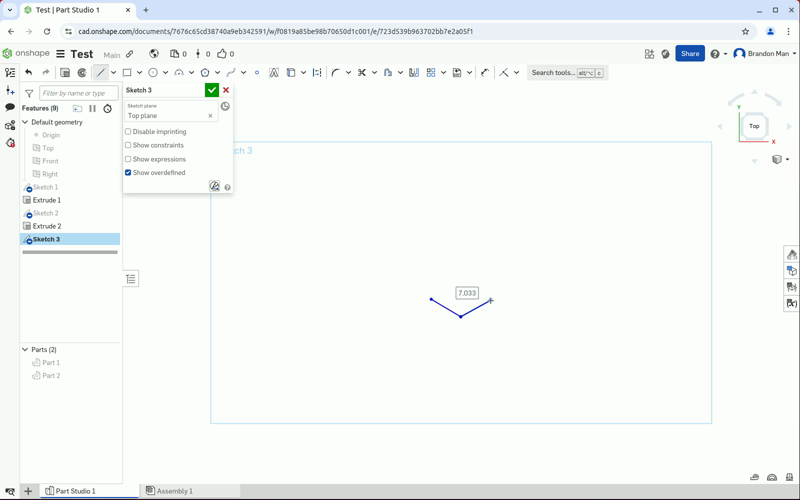
key_down(shift)
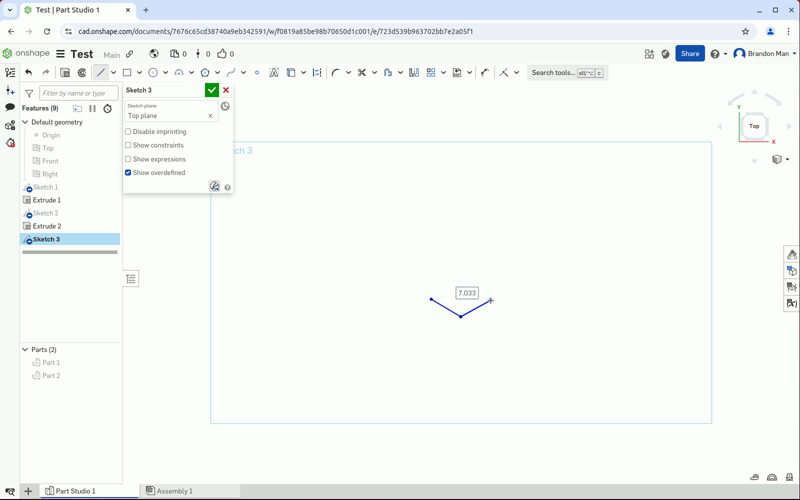
mouse_move(520, 300)
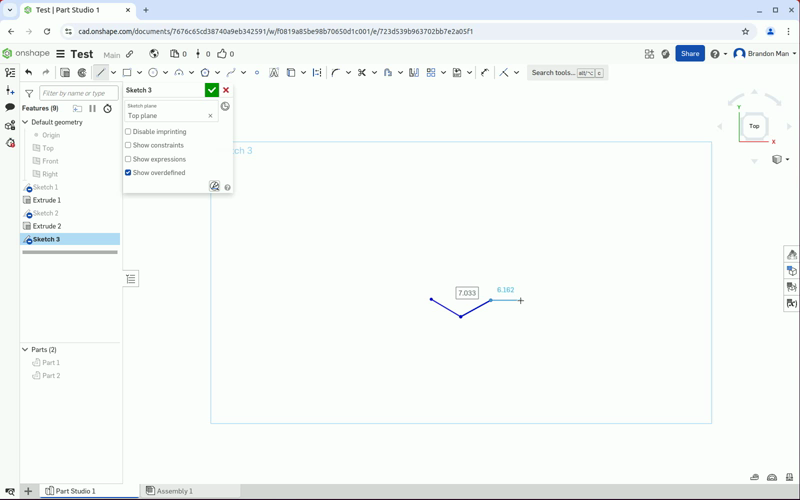
mouse_move(490, 265)
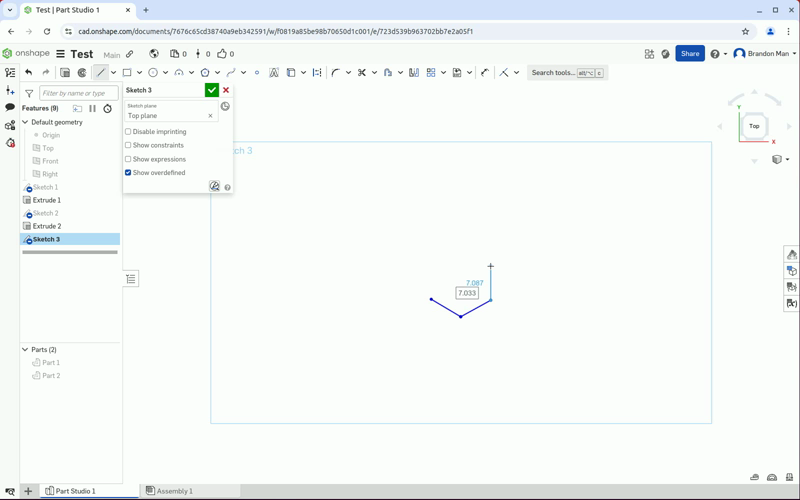
click(490, 265)
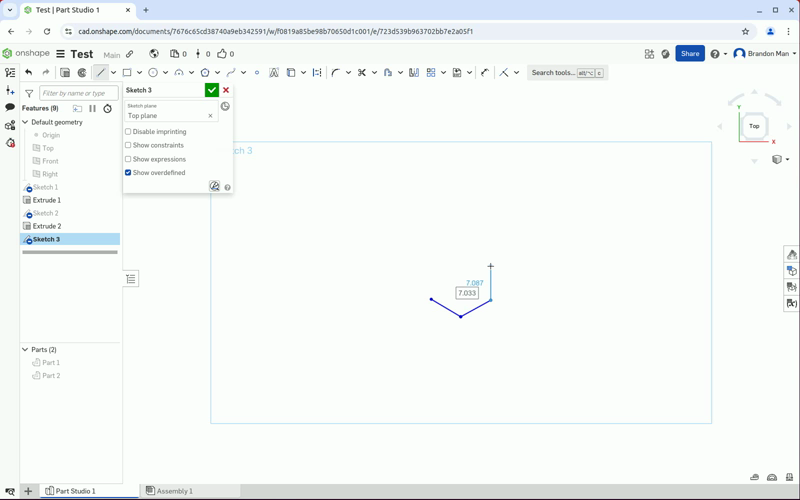
key_up(shift)
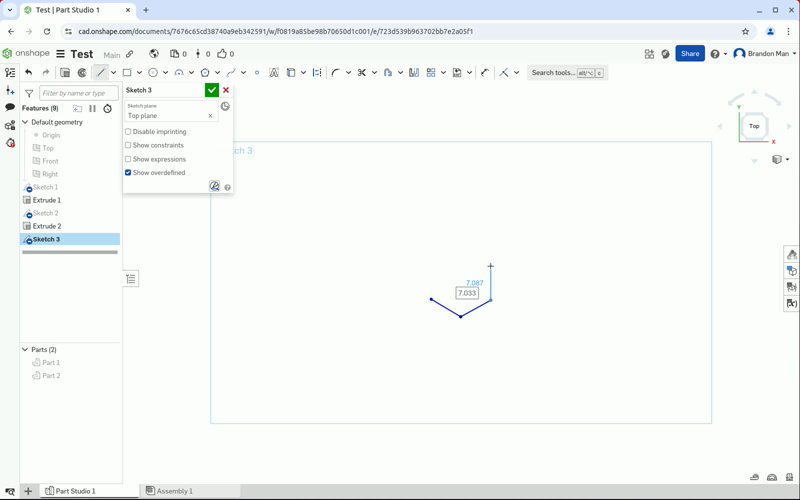
key_down(shift)
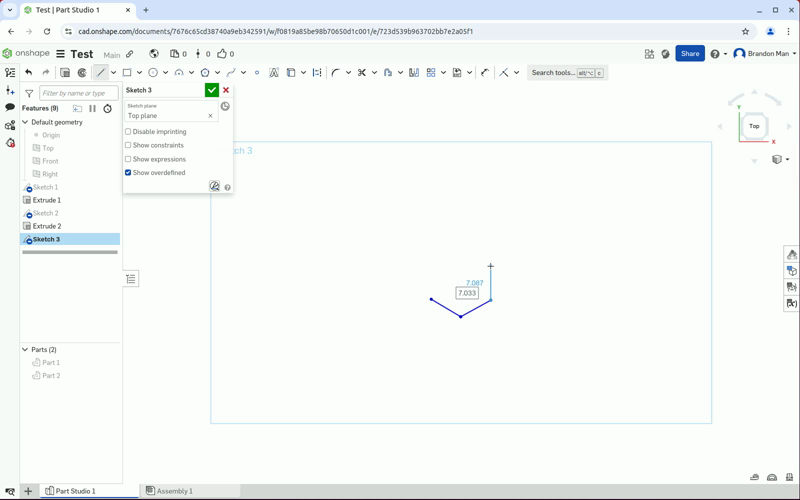
mouse_move(520, 265)
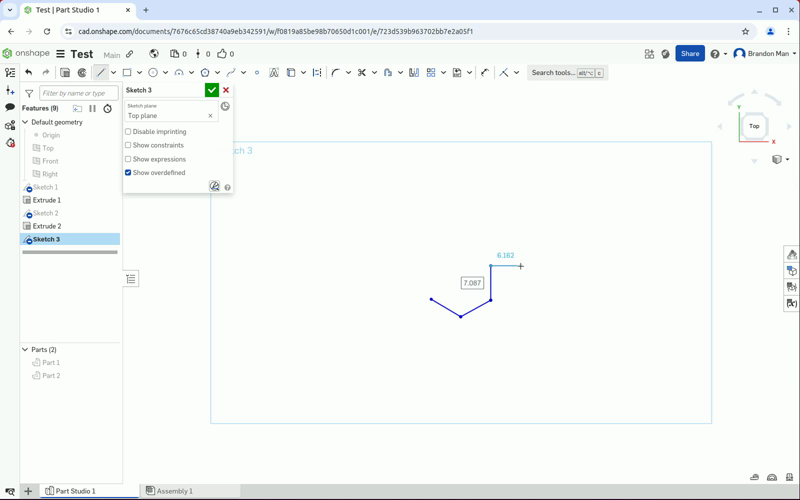
mouse_move(461, 248)
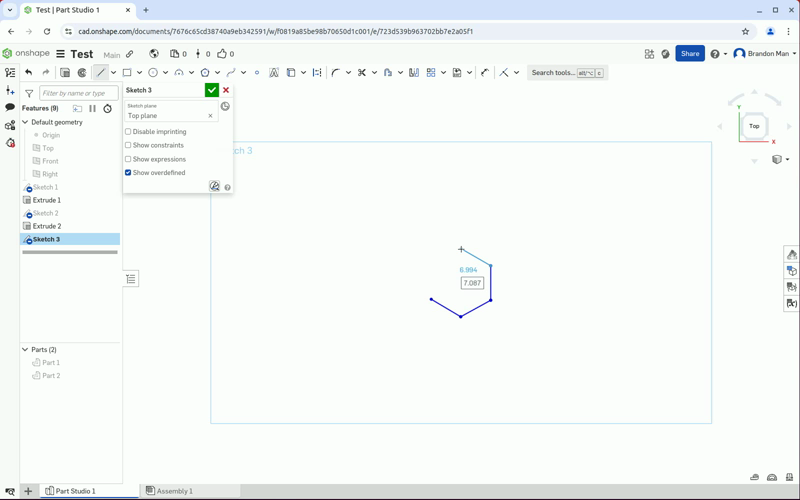
click(461, 248)
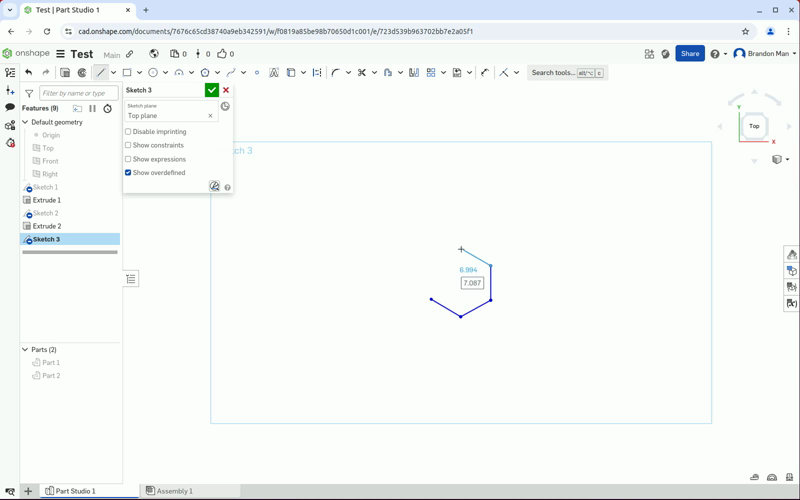
key_up(shift)
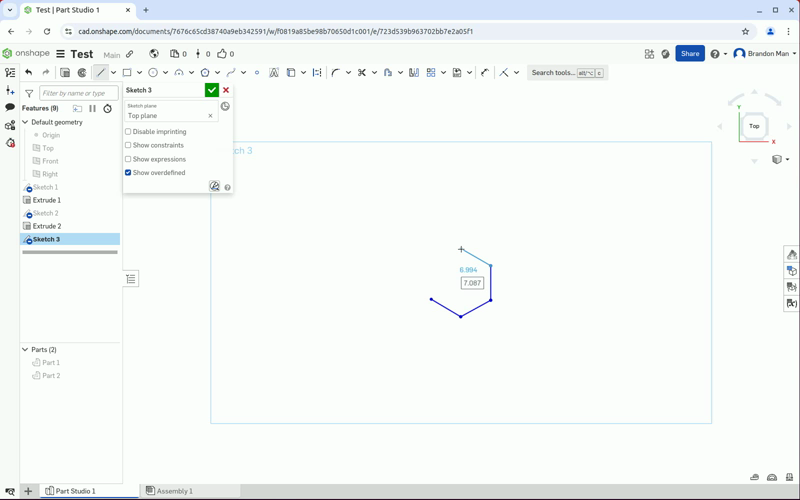
key_down(shift)
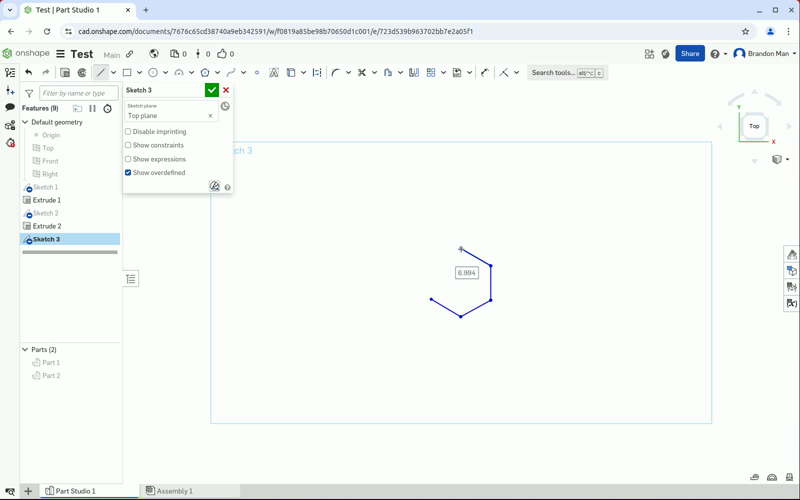
mouse_move(491, 248)
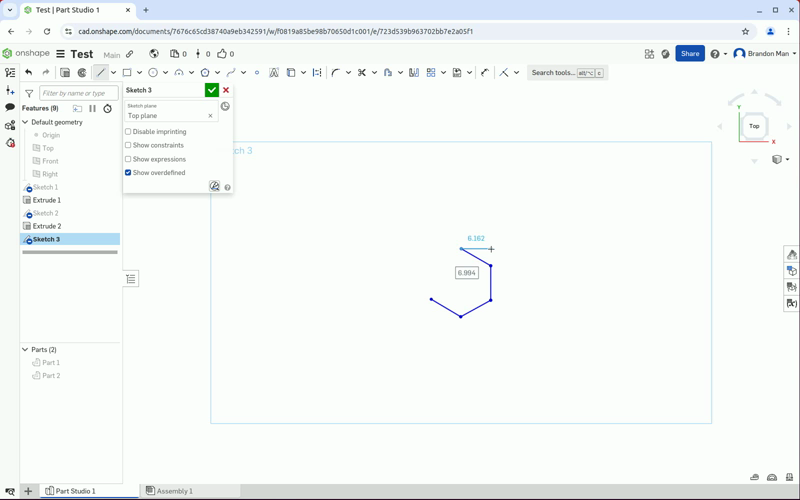
mouse_move(431, 264)
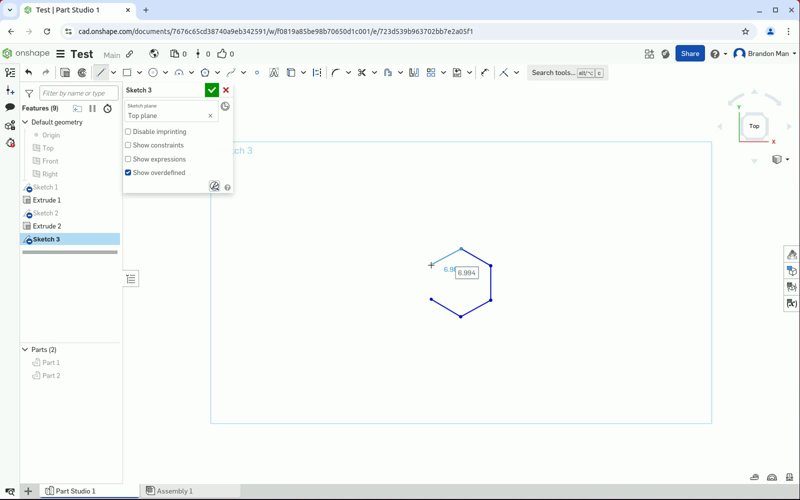
click(431, 264)
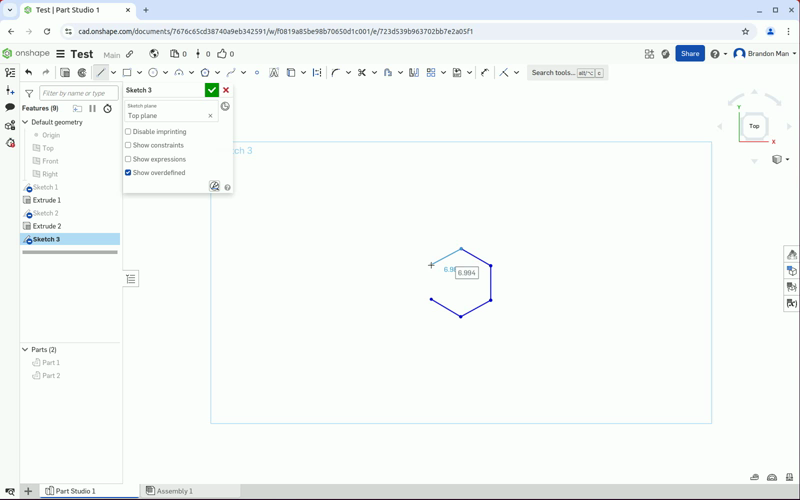
key_up(shift)
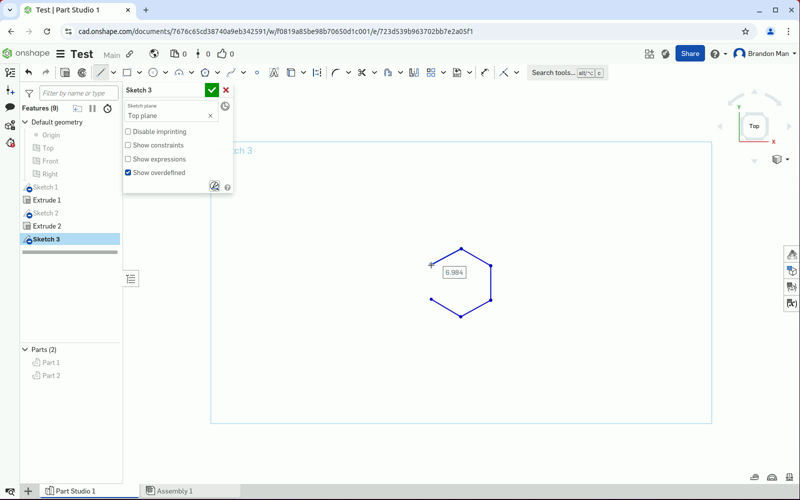
mouse_move(461, 264)
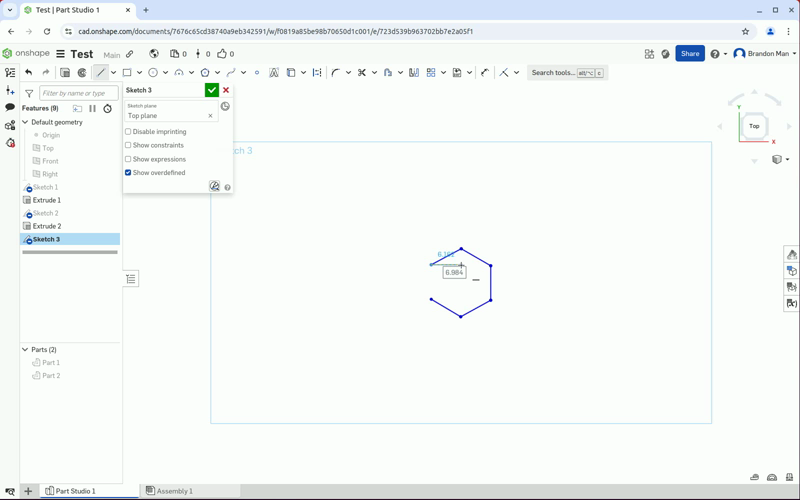
key_down(shift)
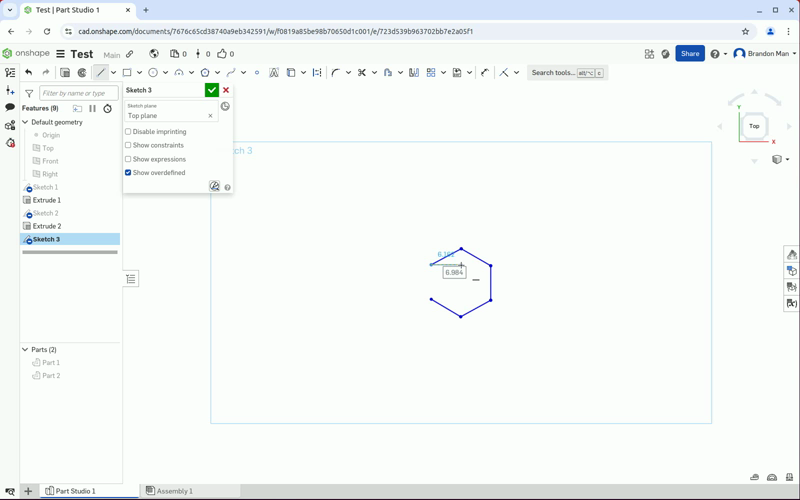
mouse_move(431, 299)
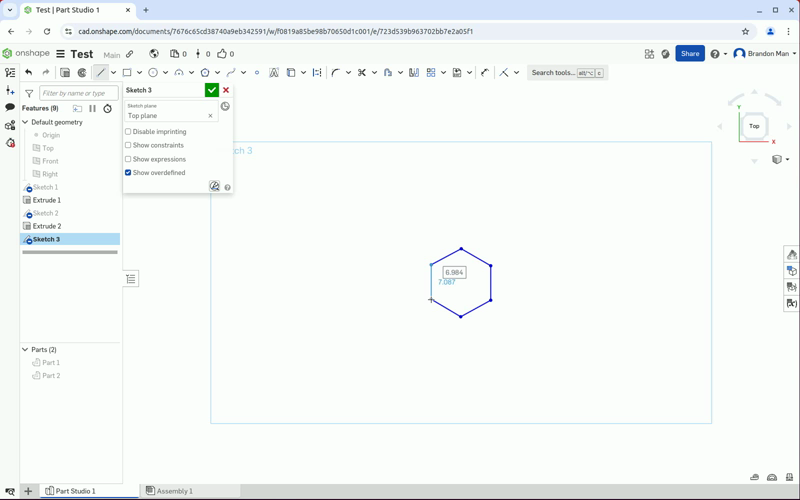
key_up(shift)
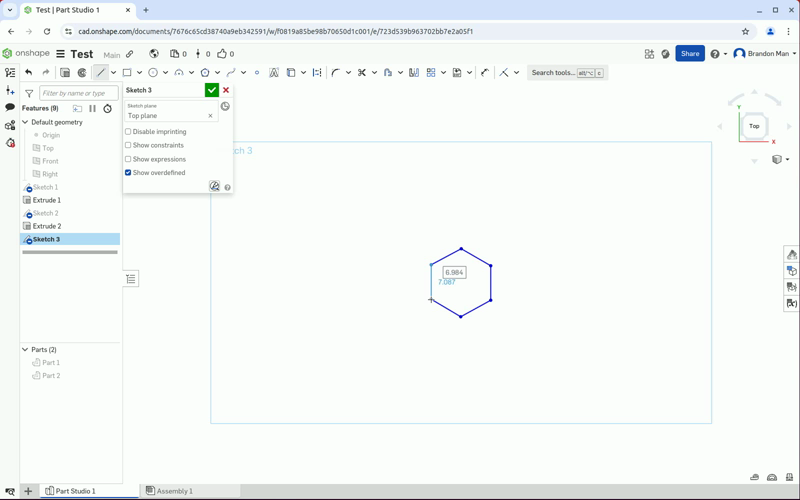
click(431, 299)
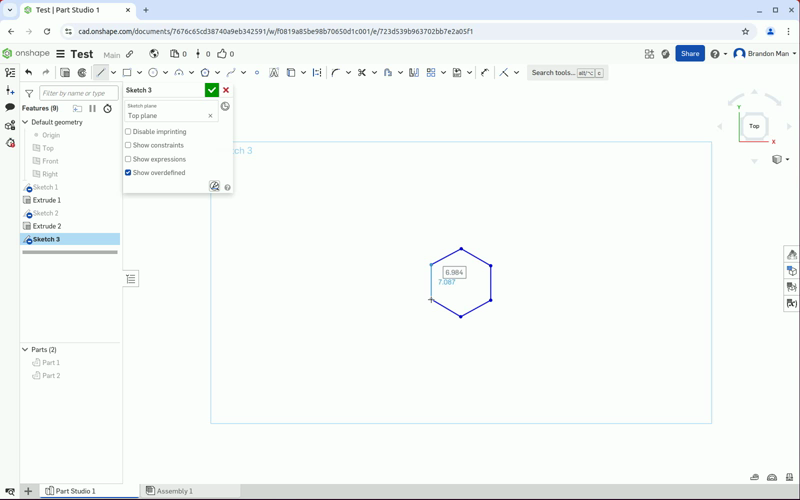
key(esc)
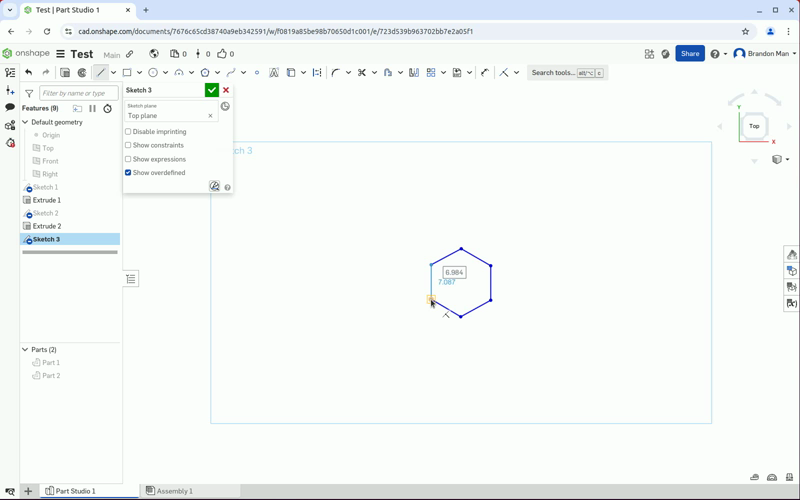
mouse_move(472, 301)
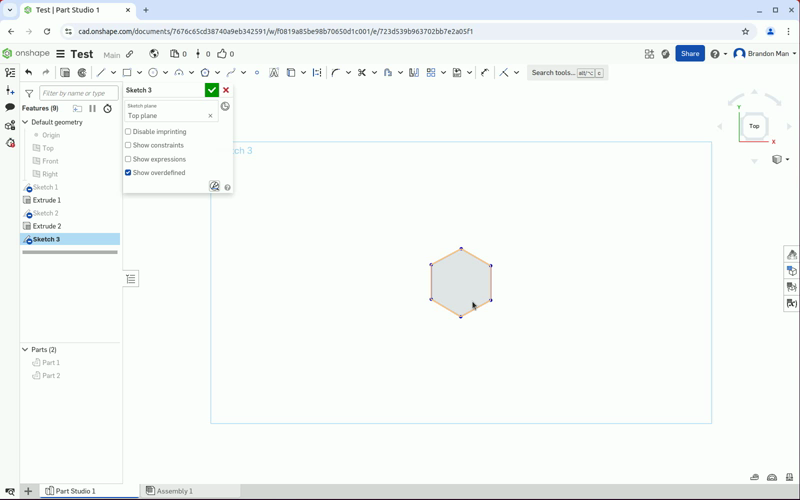
click(472, 301)
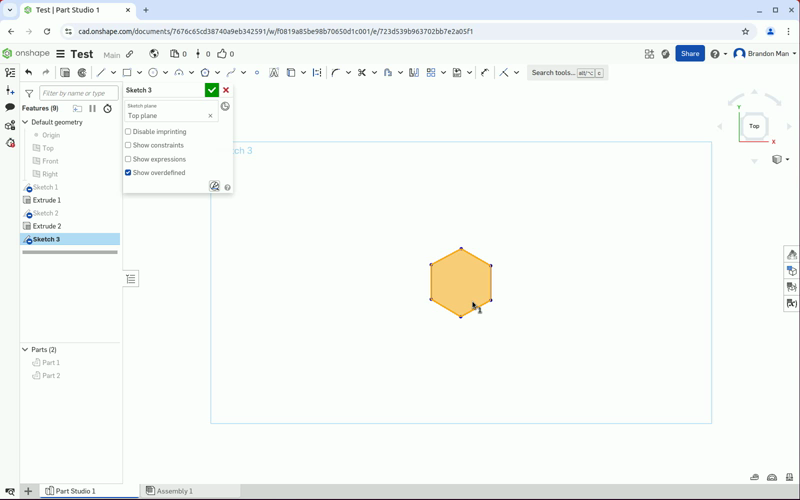
mouse_move(73, 352)
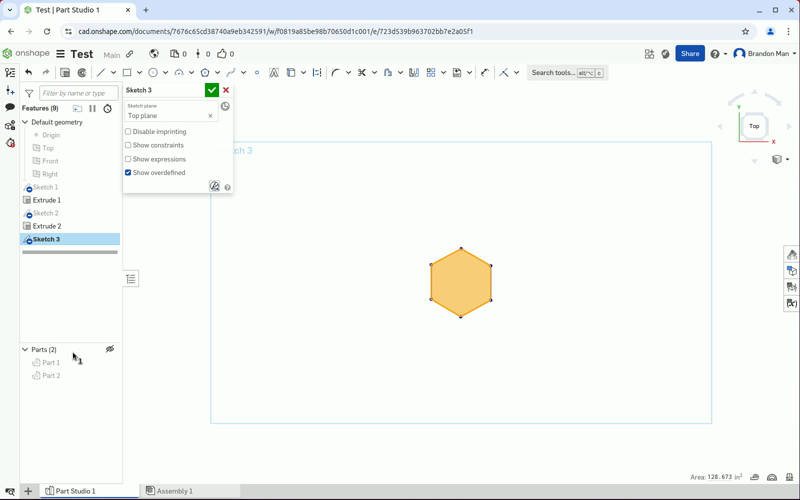
key(shift+y)
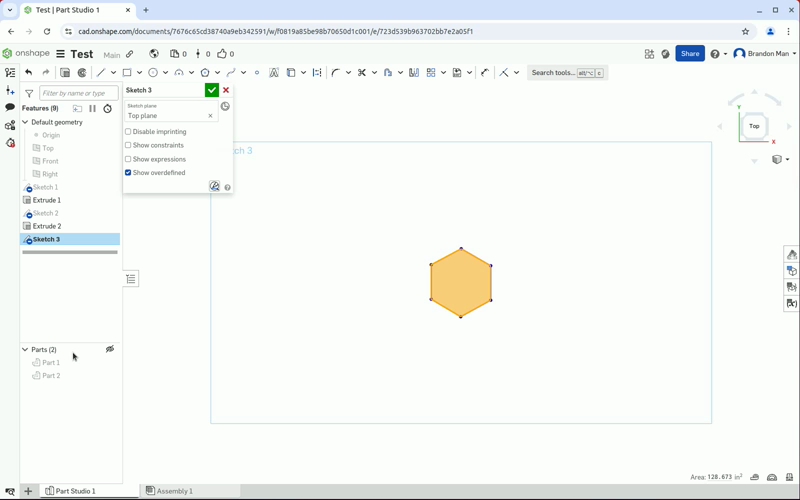
key(shift+e)
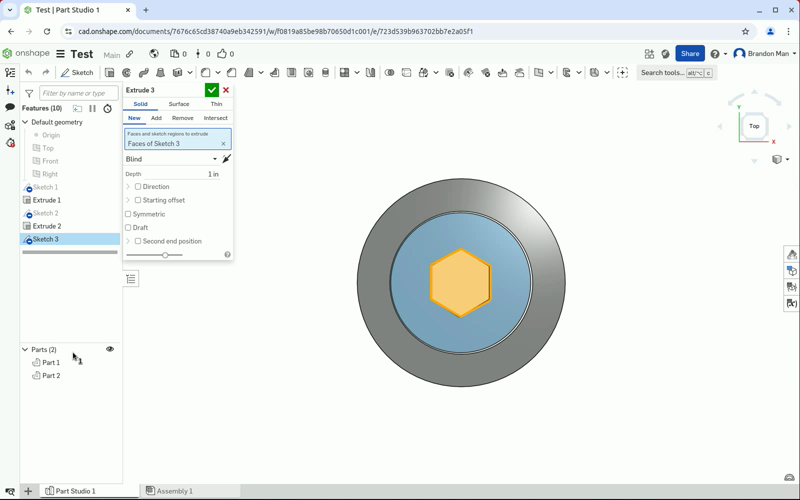
mouse_move(143, 106)
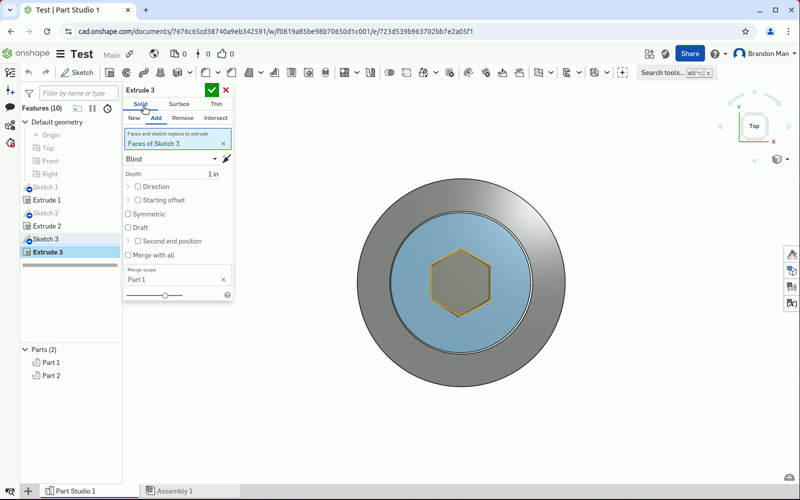
click(143, 106)
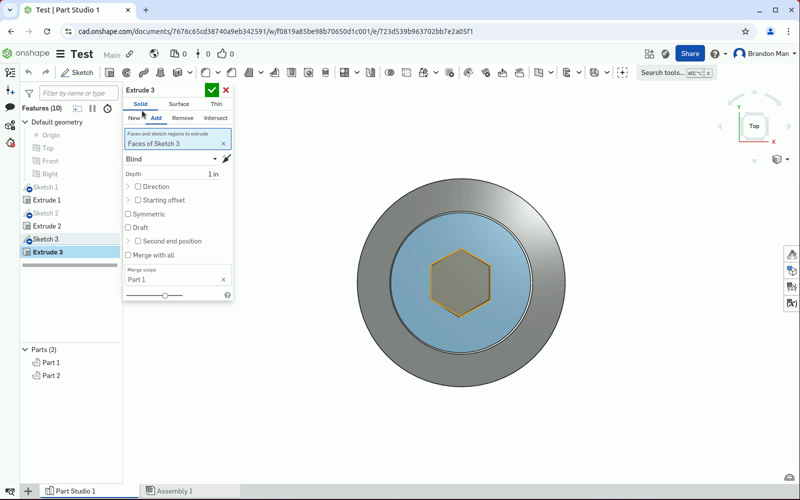
mouse_move(137, 120)
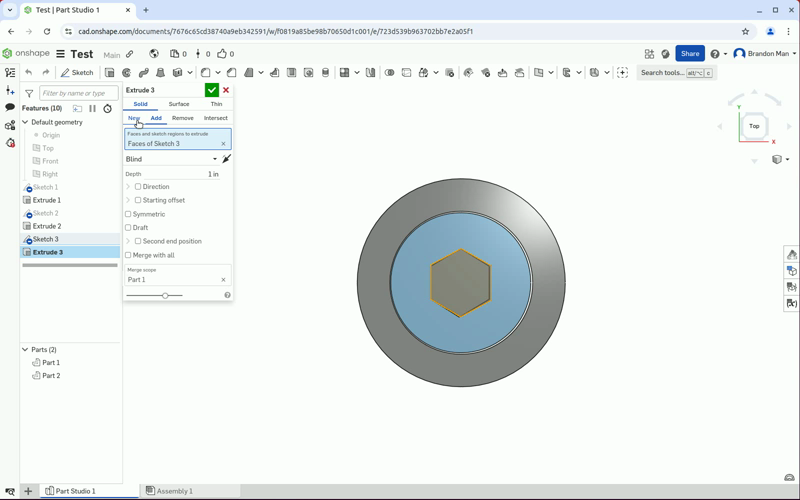
click(137, 120)
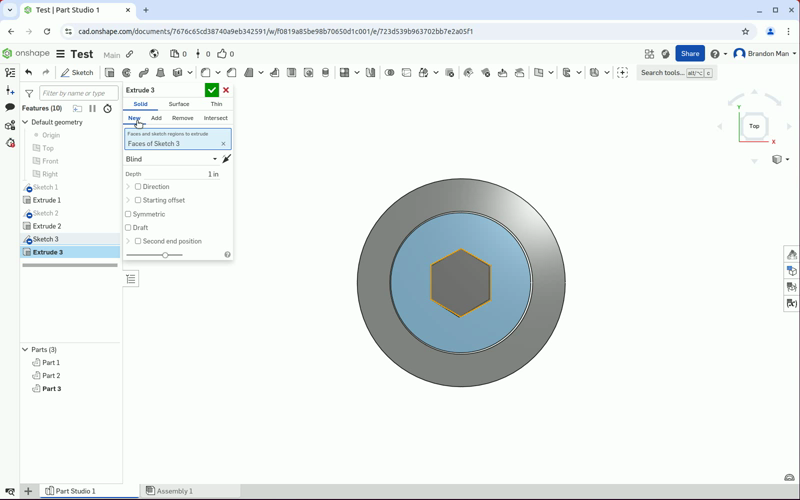
key(tab, 4)
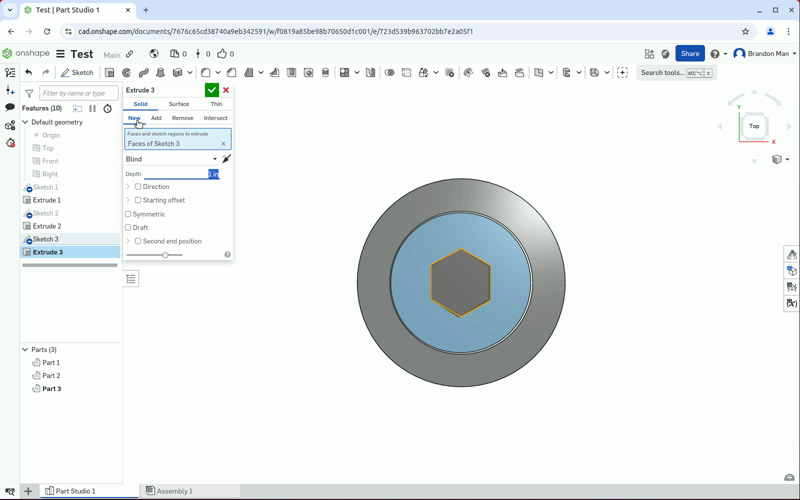
text(13.721)
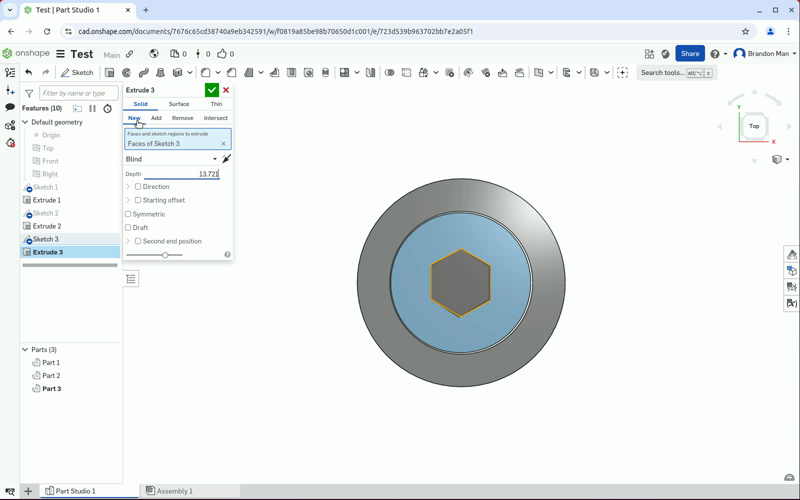
key(enter)
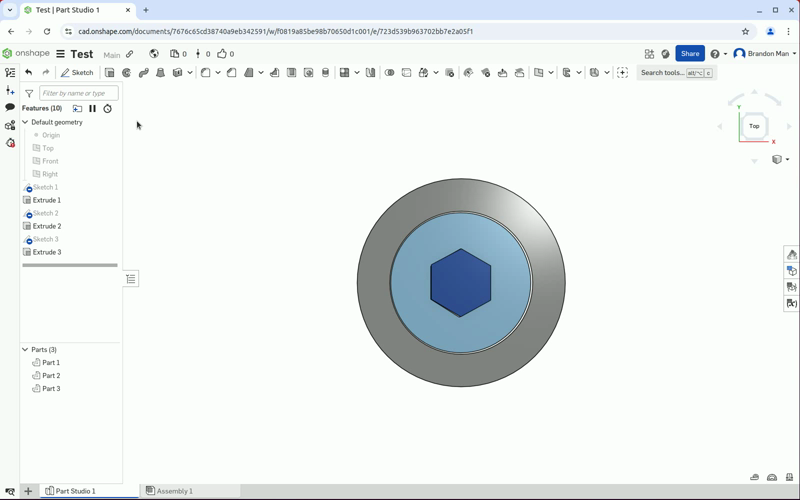
key(shift+h)
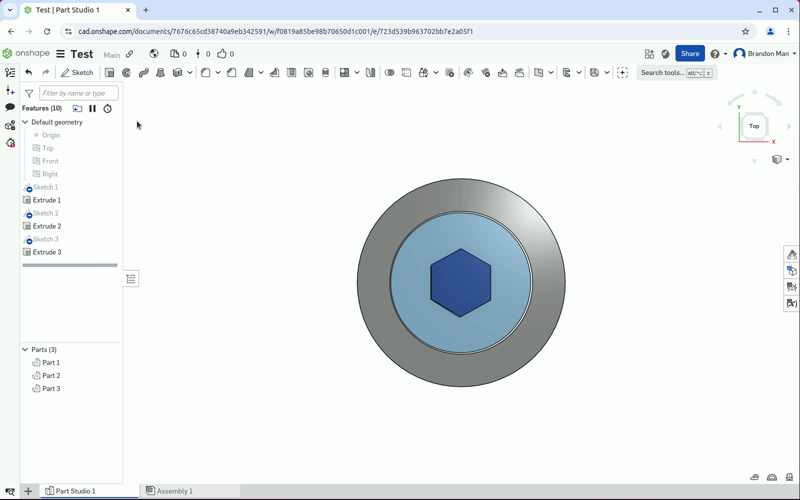
key(shift+h)
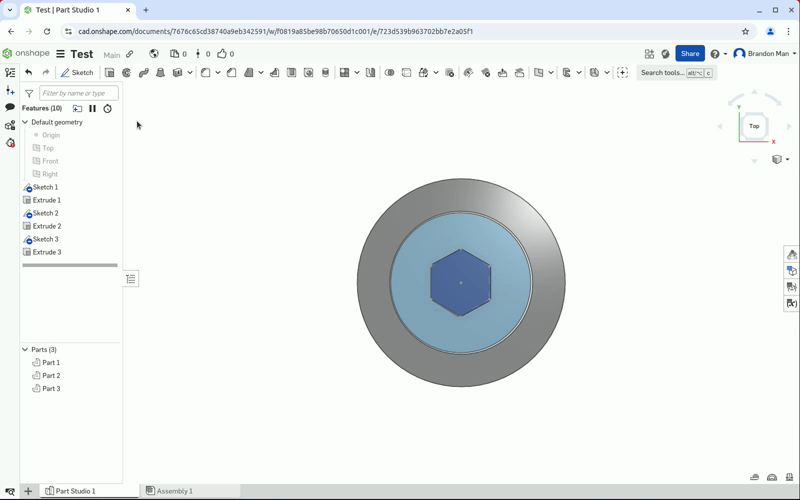
key(shift+7)
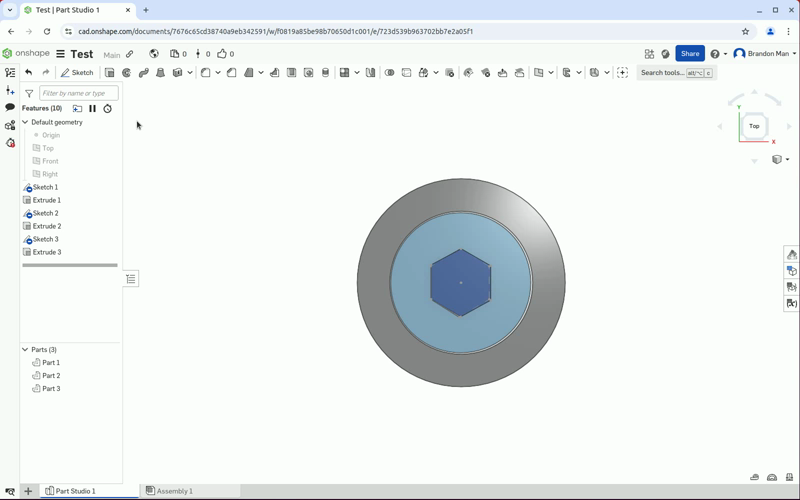
key(up, 3)
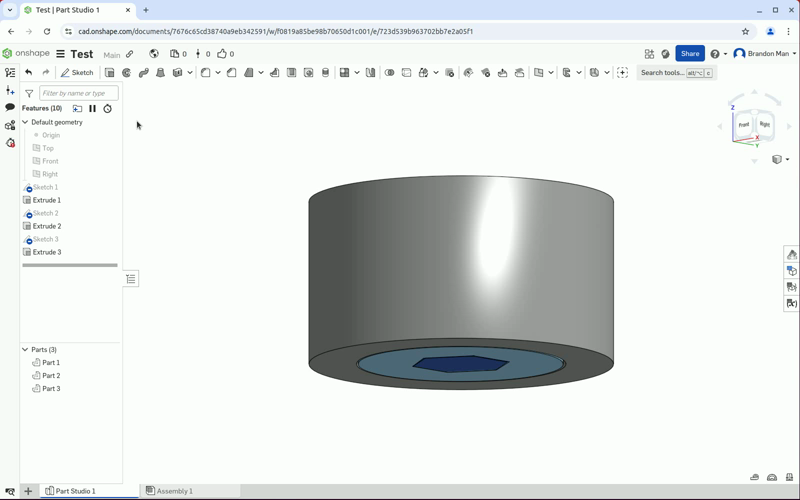
key(left, 3)
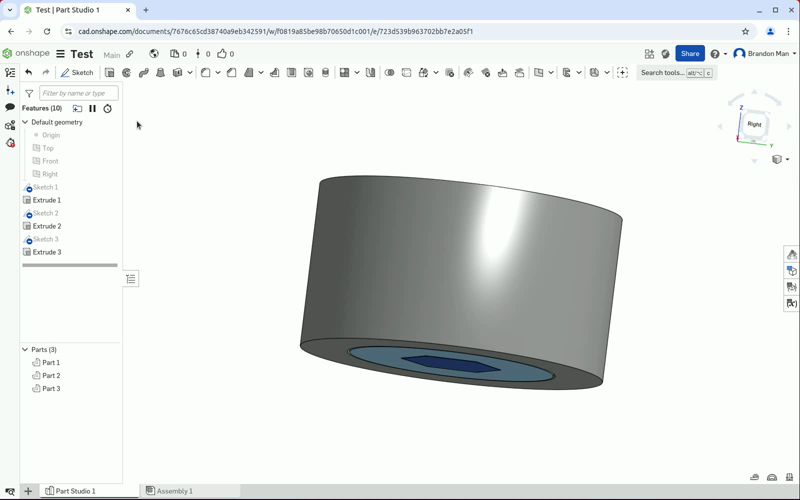
key(right, 3)
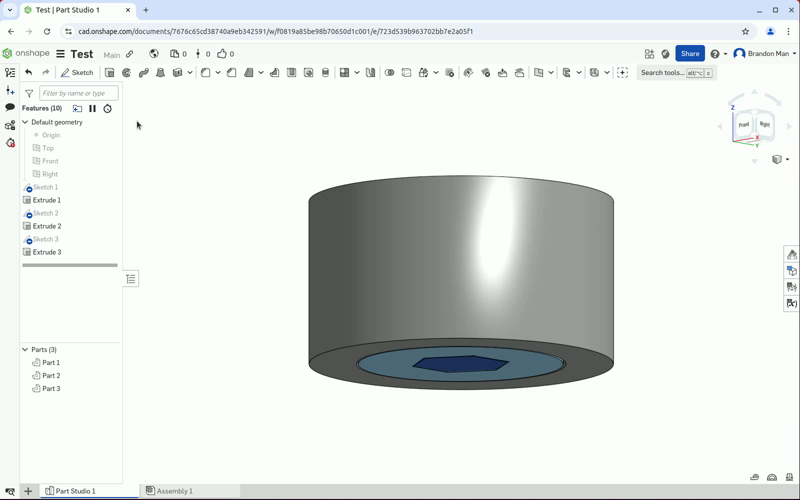
key(down, 3)
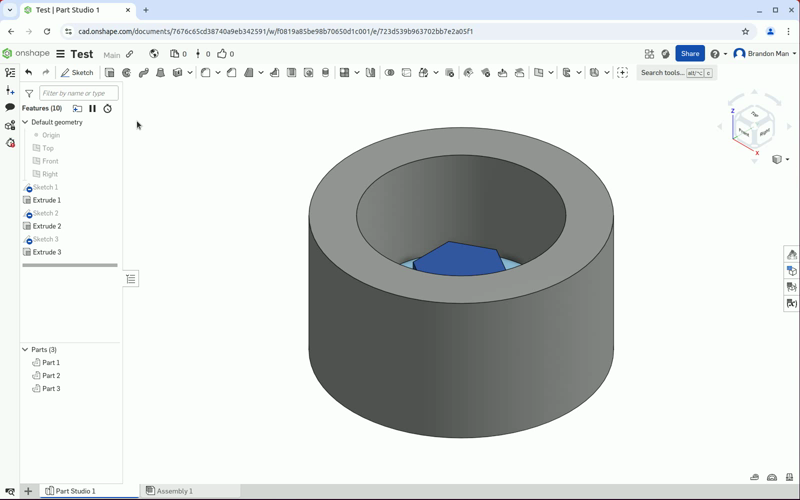
mouse_move(73, 189)
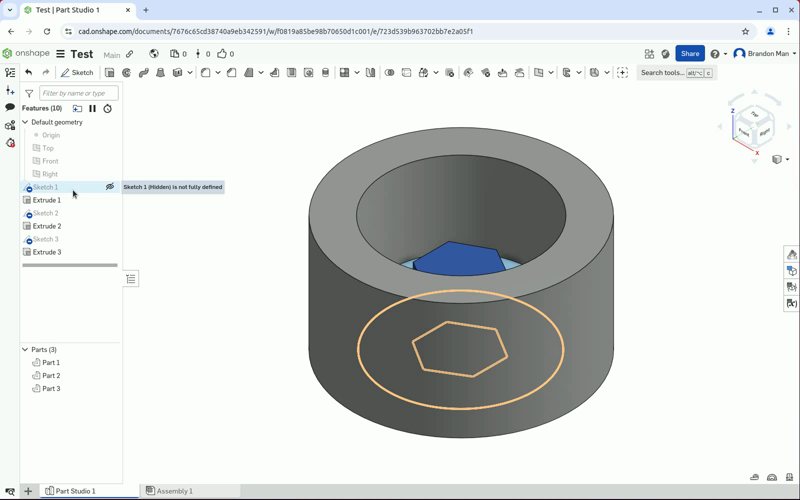
click(73, 189)